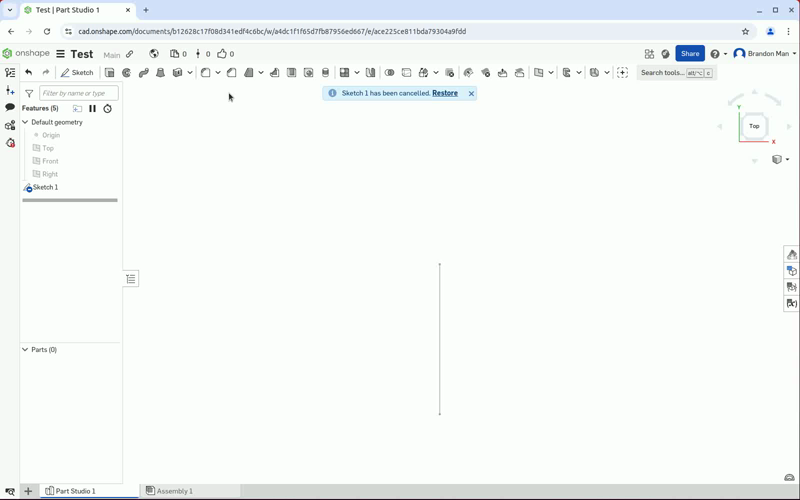
key(shift+h)
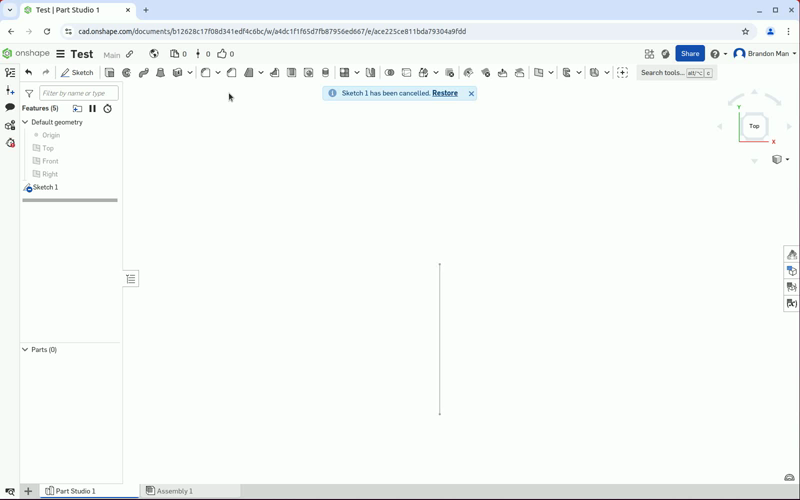
mouse_move(73, 352)
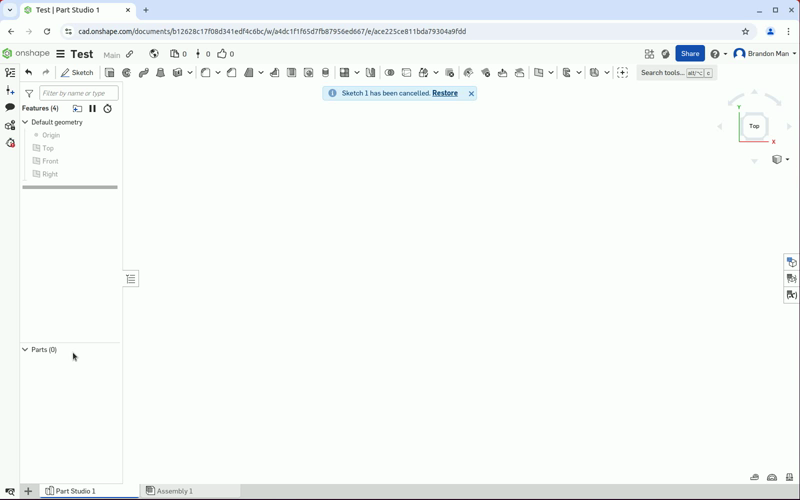
key(y)
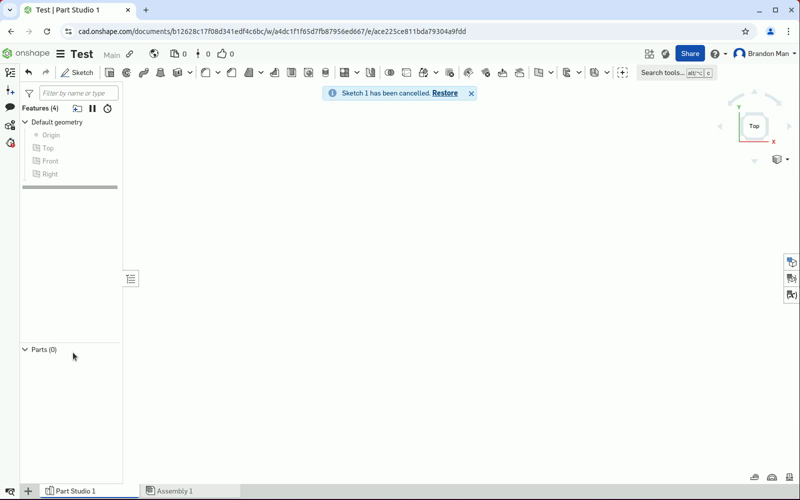
key(shift+p)
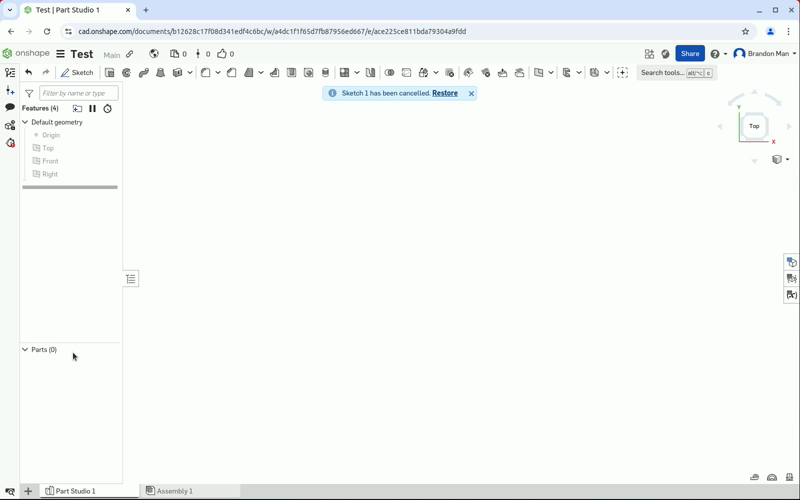
key(space)
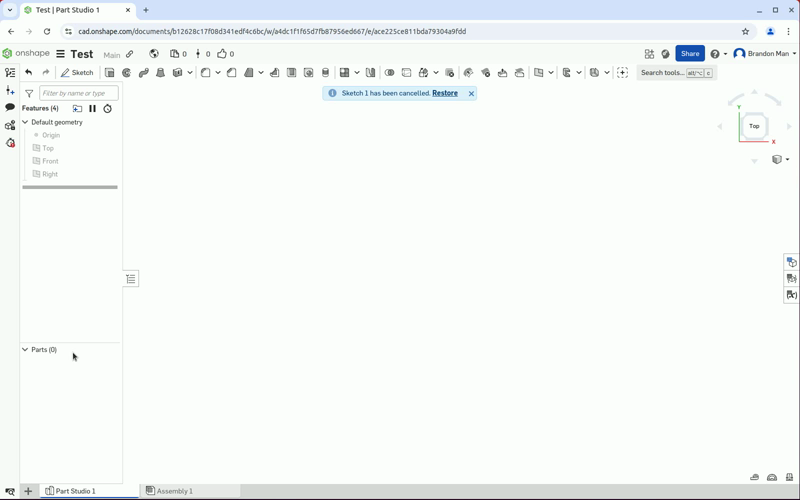
key_down(shift)
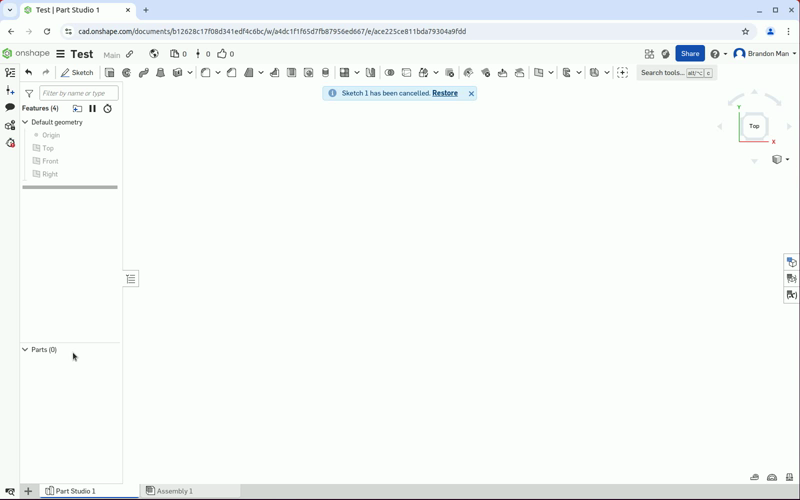
key(up)
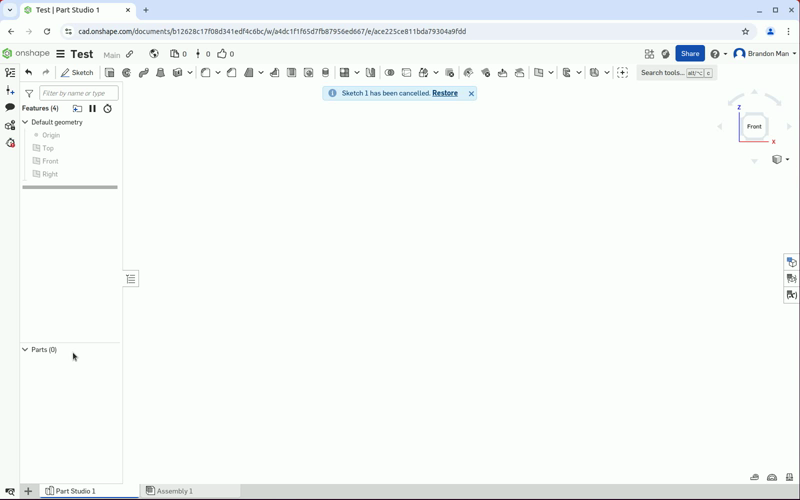
key_up(shift)
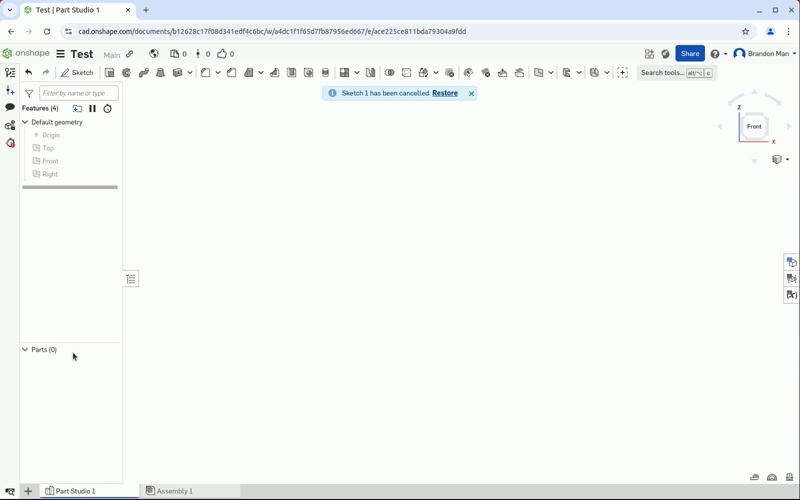
mouse_move(73, 352)
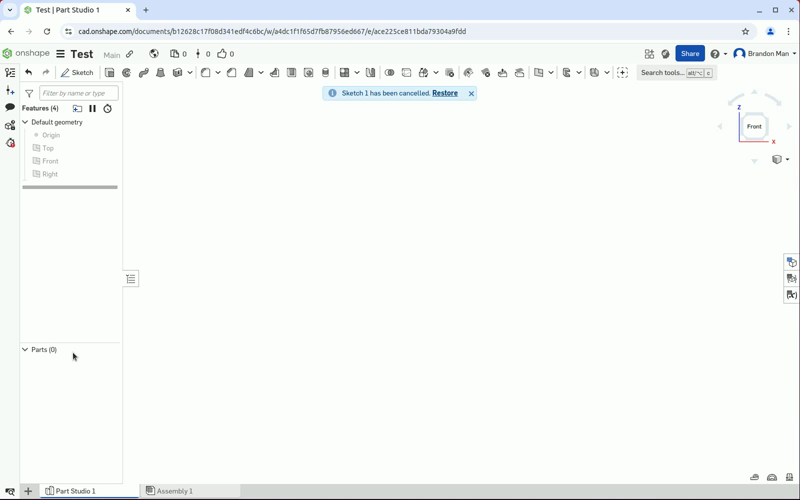
key(shift+y)
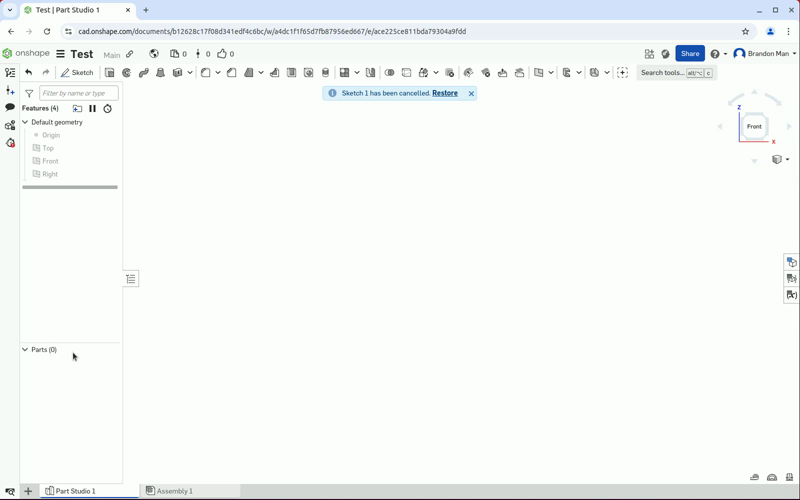
key(shift+s)
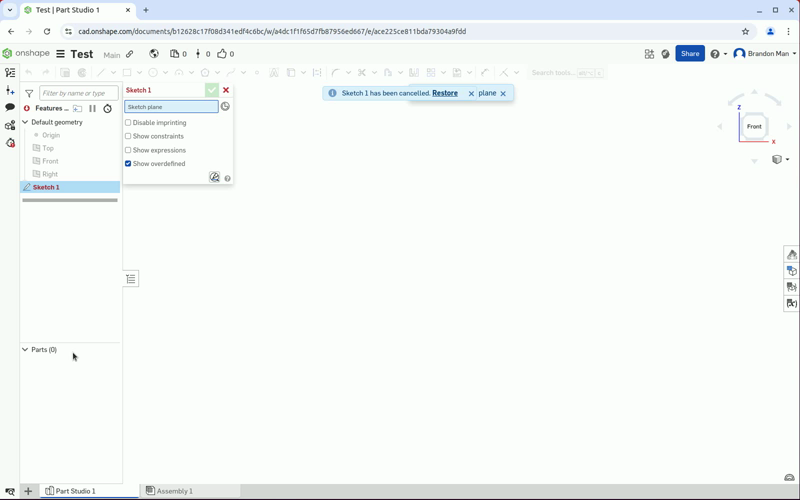
mouse_move(73, 163)
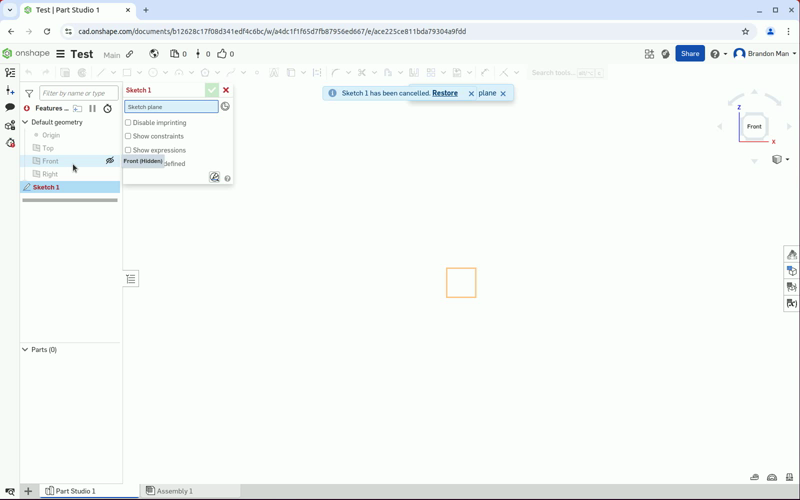
click(73, 163)
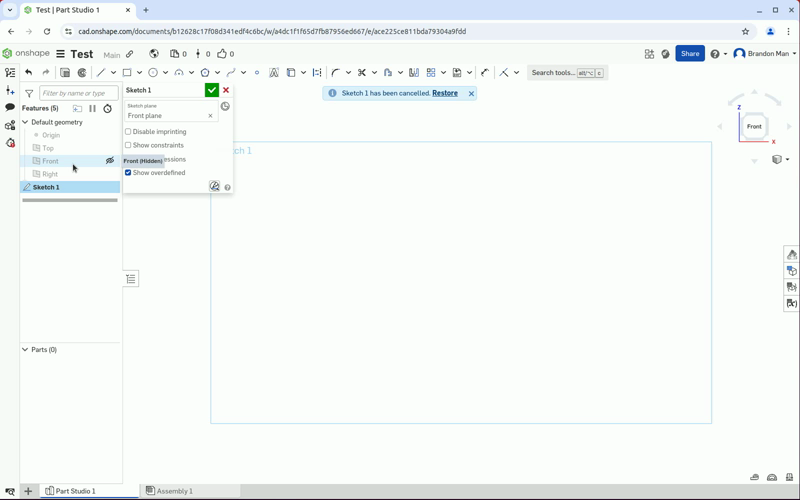
mouse_move(73, 352)
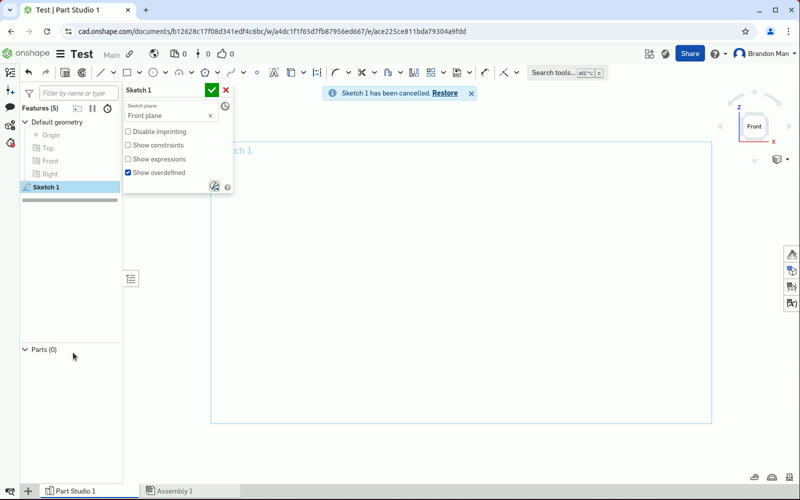
key(y)
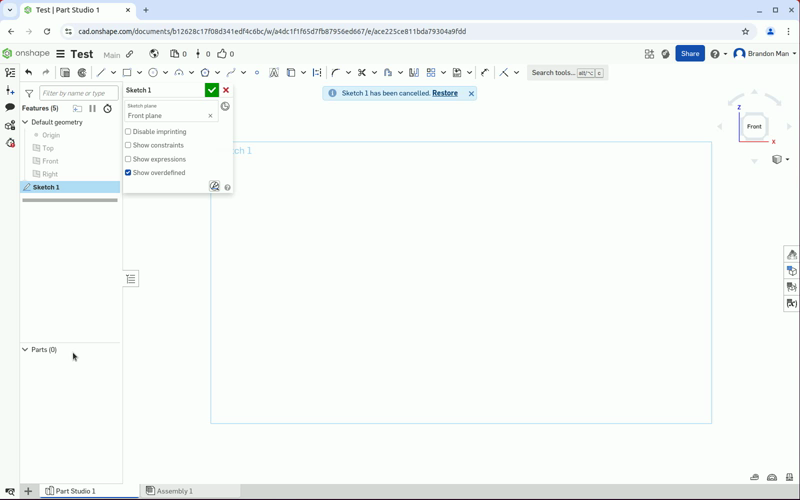
key(l)
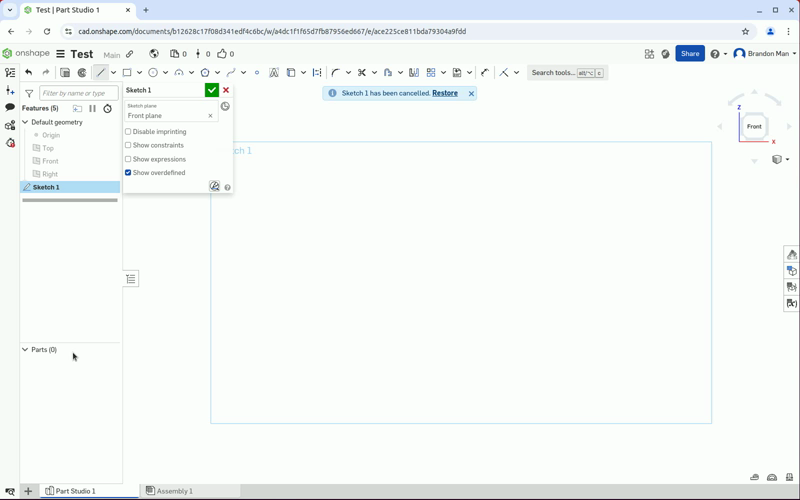
key_down(shift)
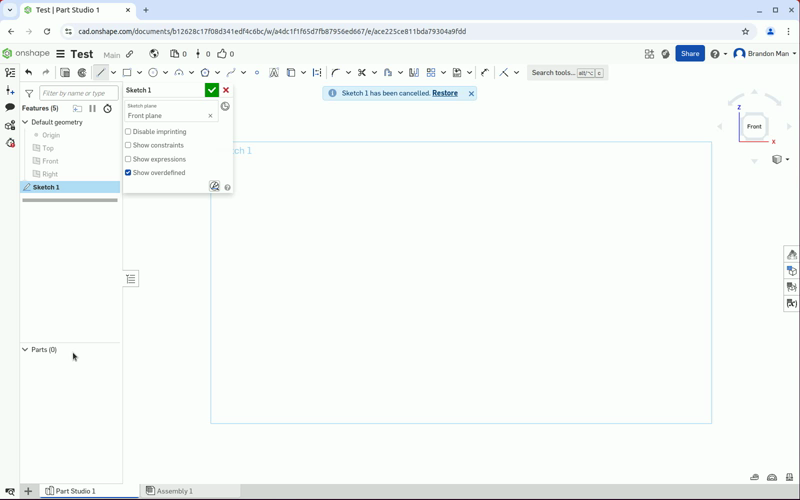
mouse_move(478, 315)
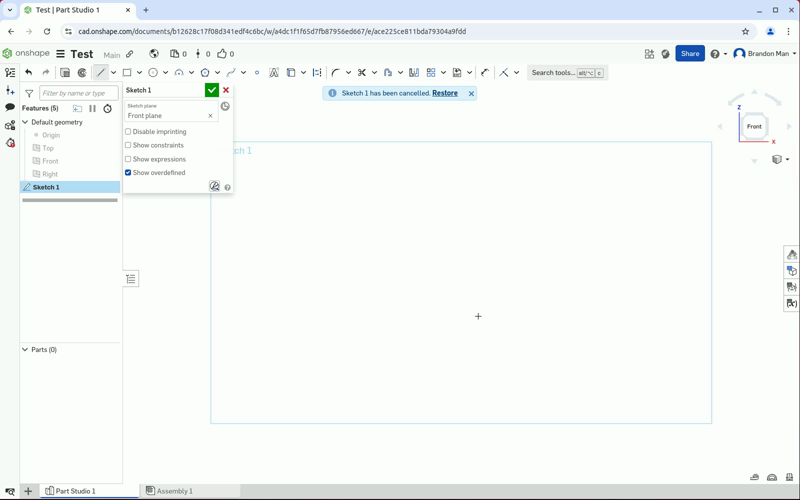
click(478, 315)
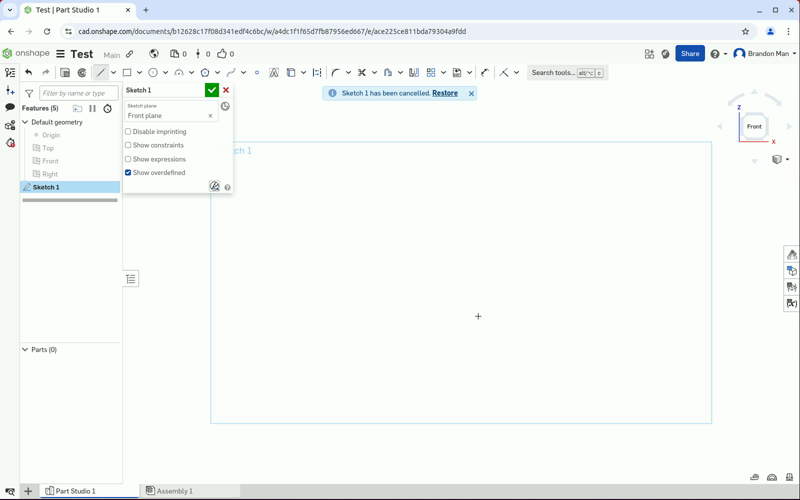
key_up(shift)
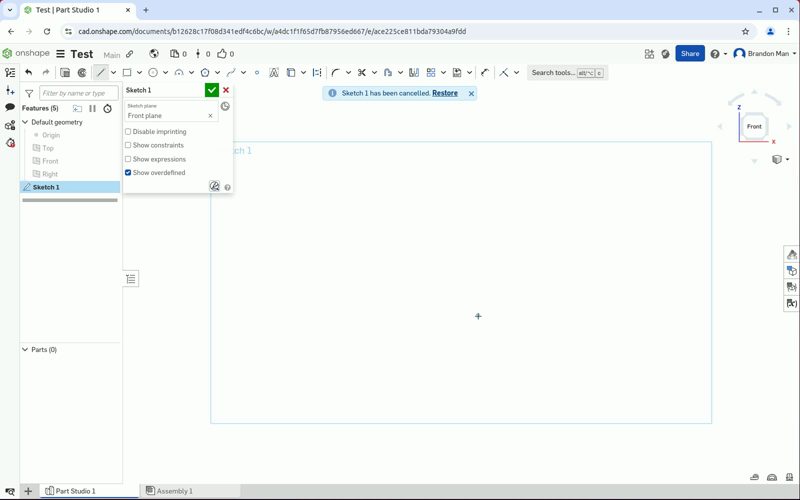
key_down(shift)
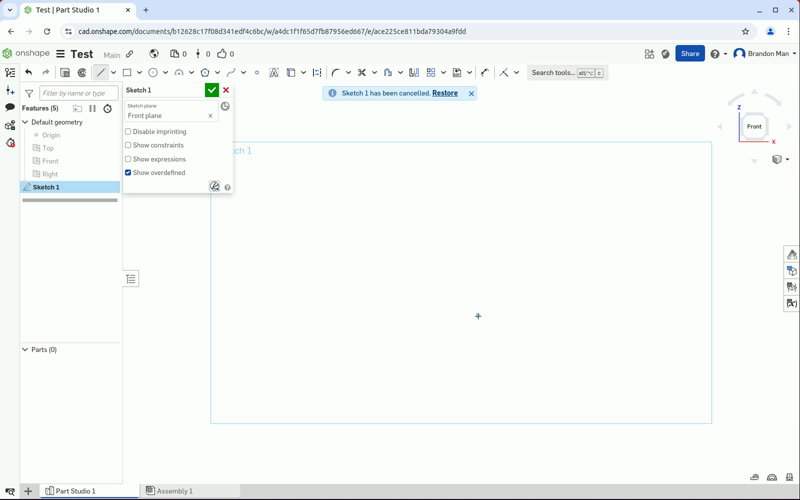
mouse_move(573, 315)
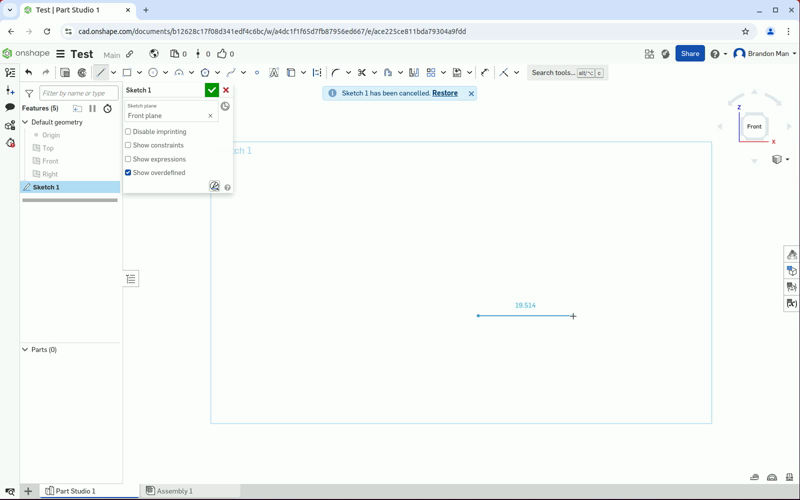
click(573, 315)
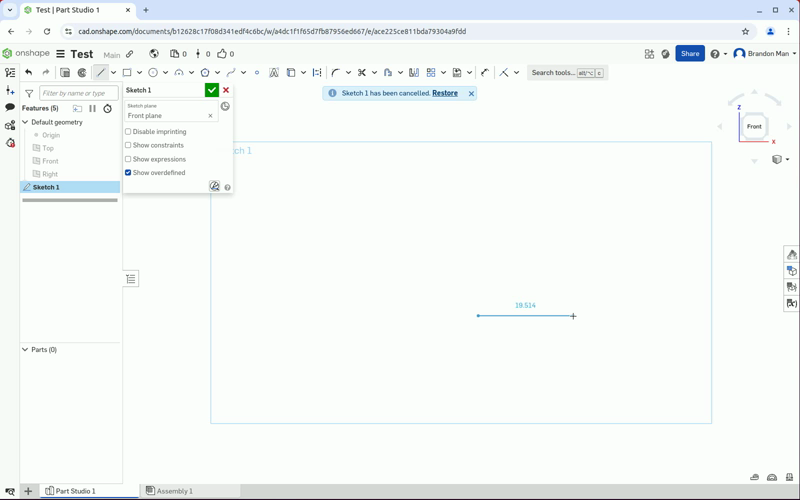
key_up(shift)
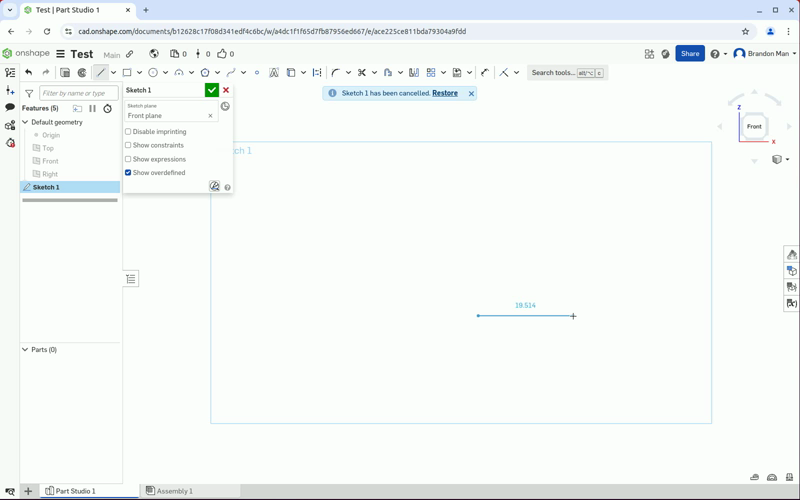
key_down(shift)
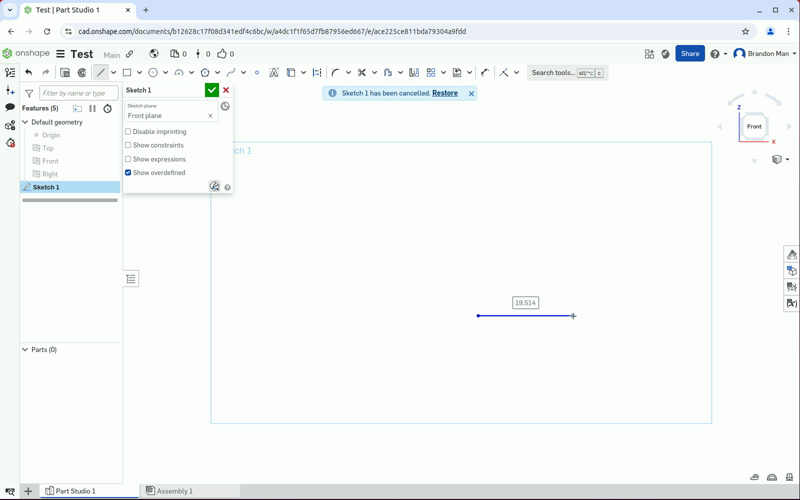
mouse_move(573, 220)
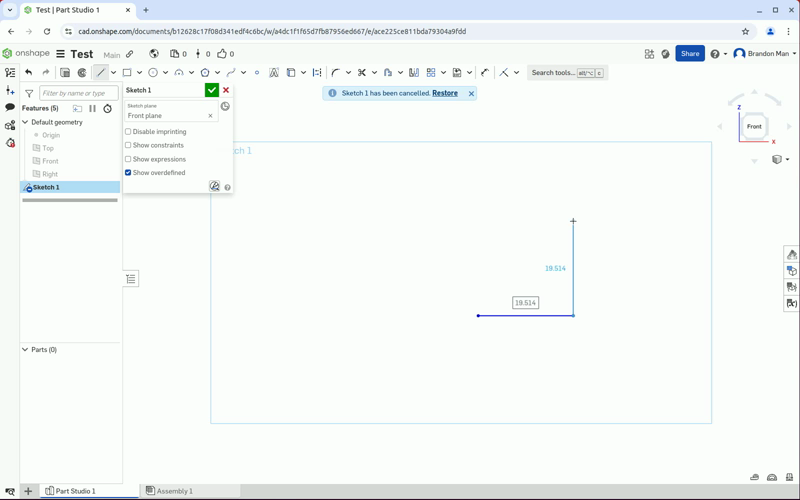
click(573, 220)
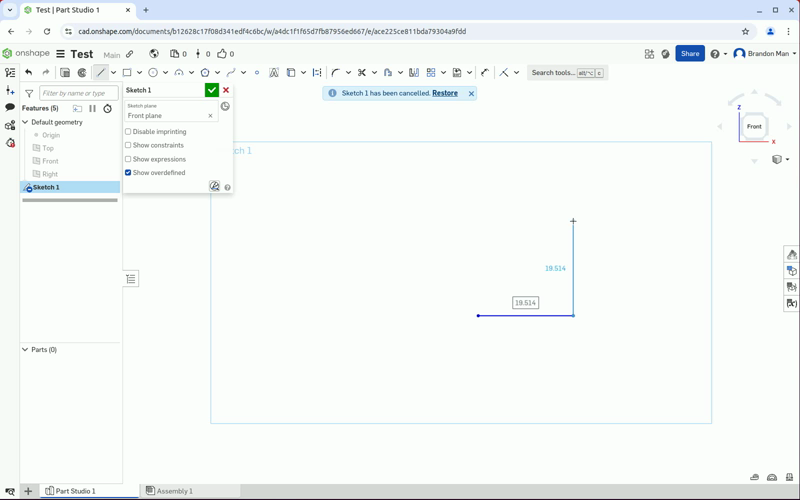
key_up(shift)
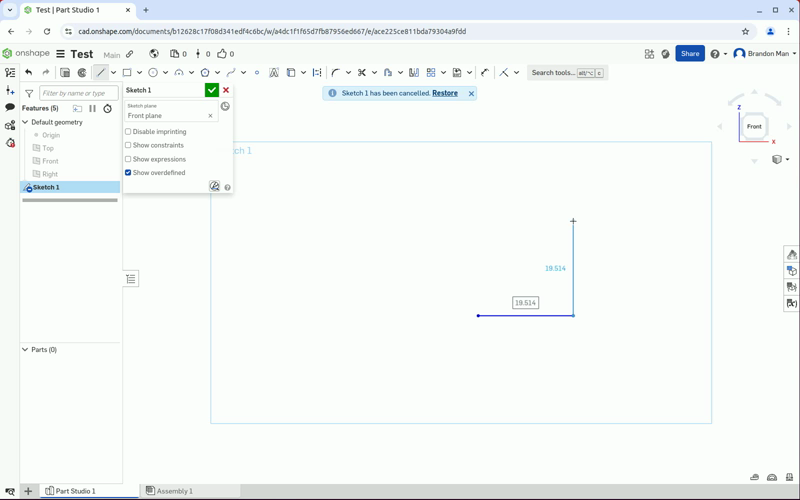
key_down(shift)
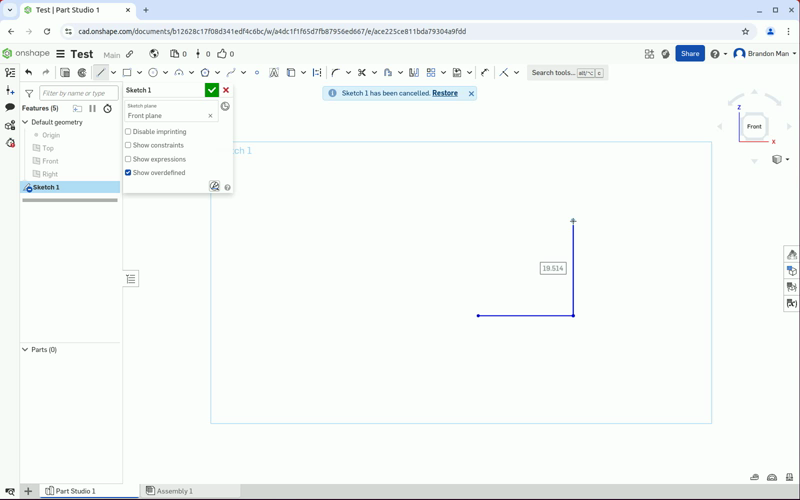
mouse_move(478, 220)
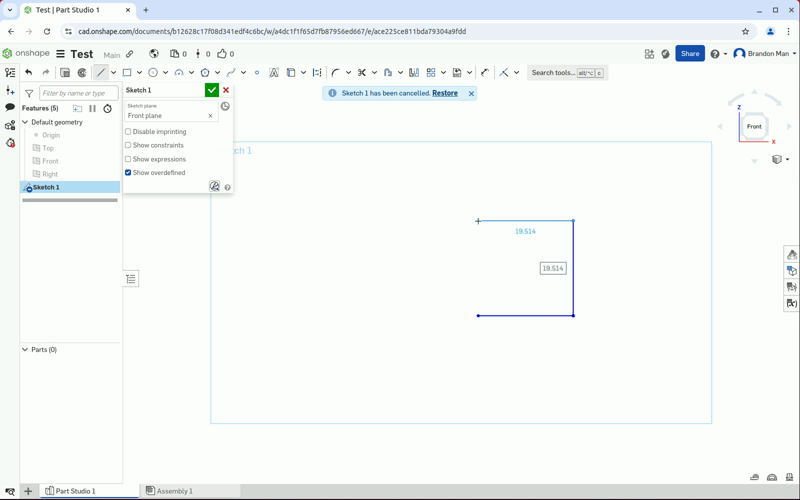
click(478, 220)
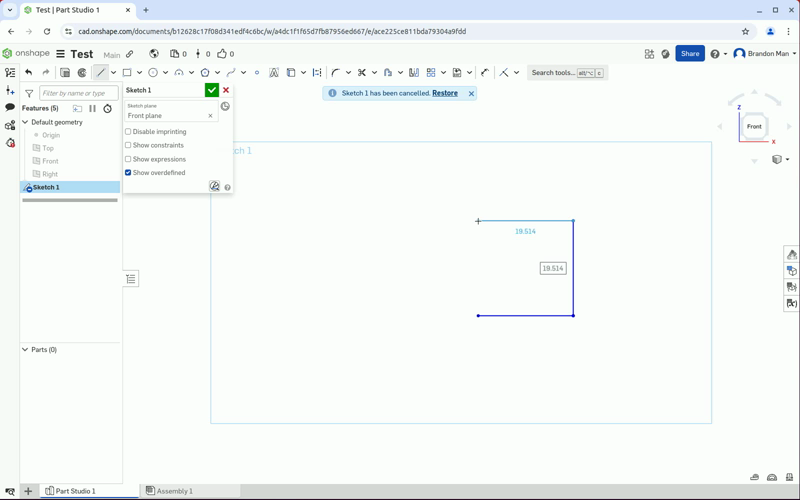
key_up(shift)
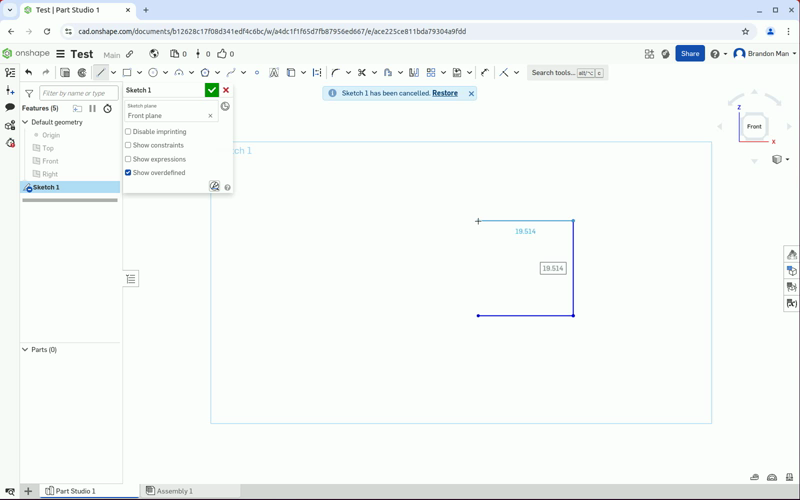
key_down(shift)
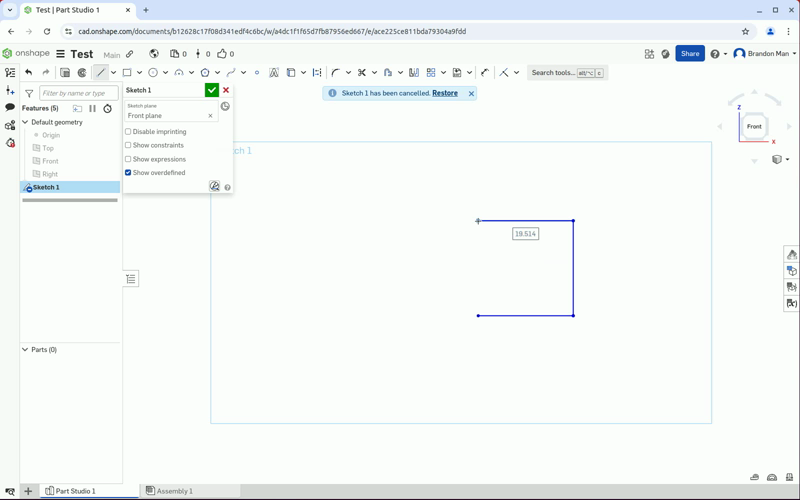
mouse_move(478, 315)
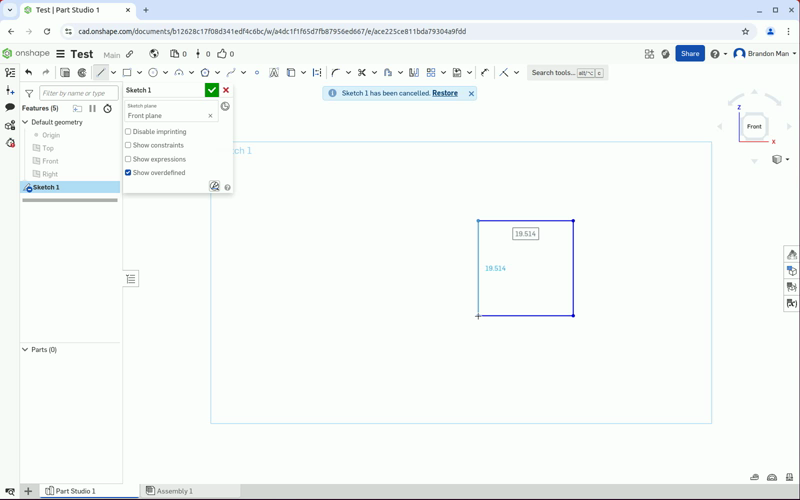
key_up(shift)
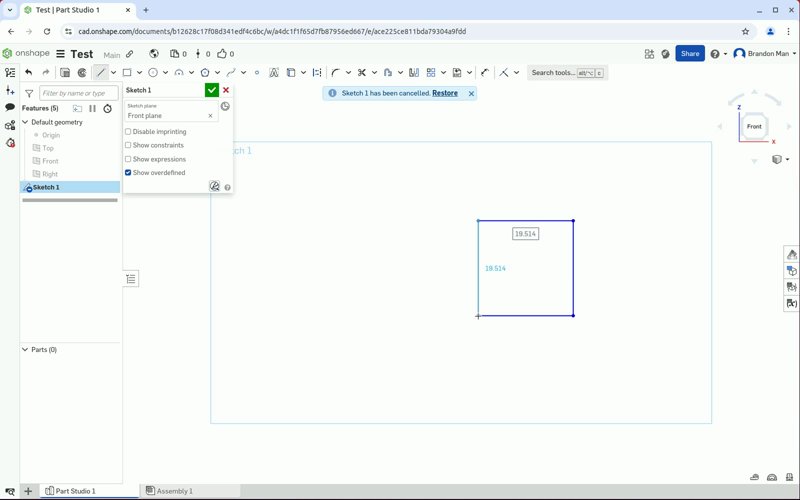
click(478, 315)
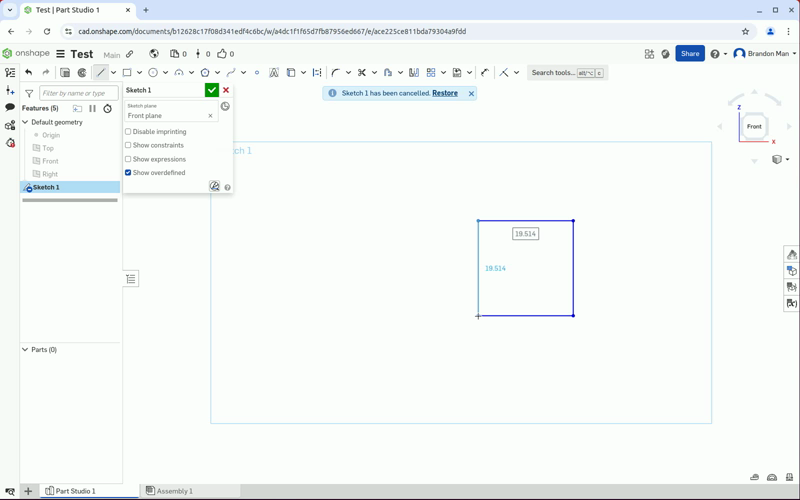
key(esc)
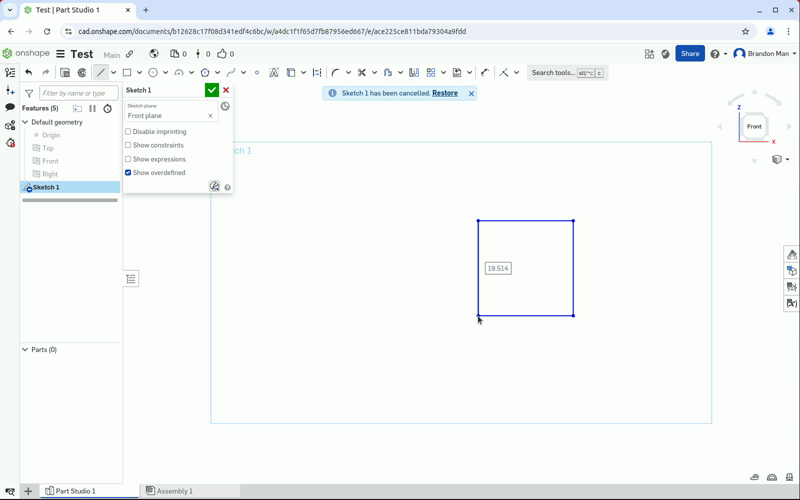
mouse_move(550, 307)
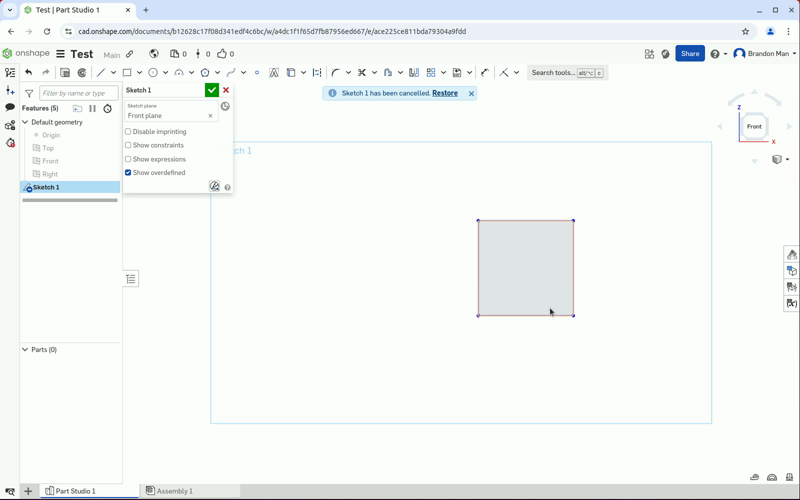
click(550, 307)
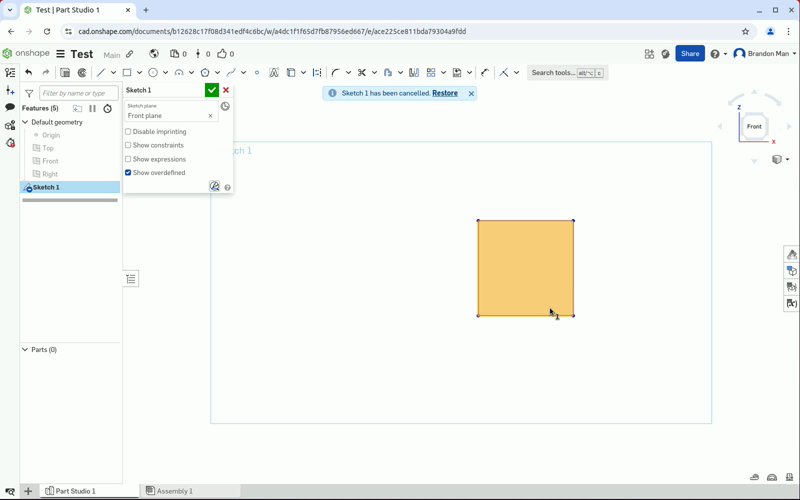
mouse_move(73, 352)
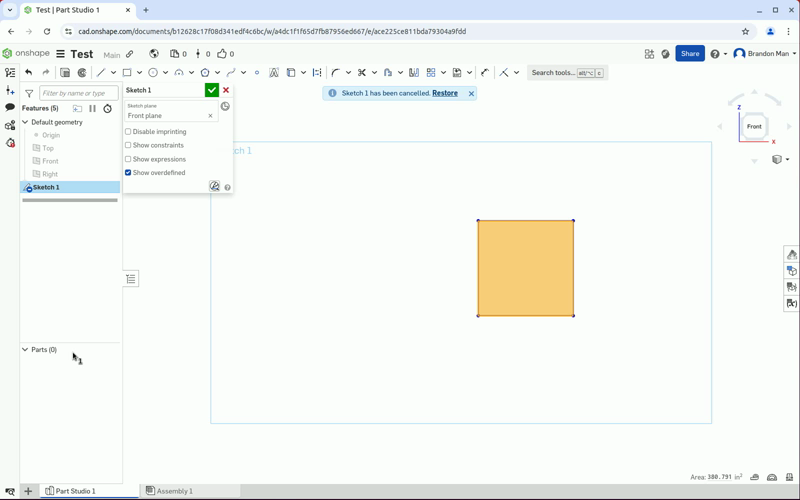
key(shift+y)
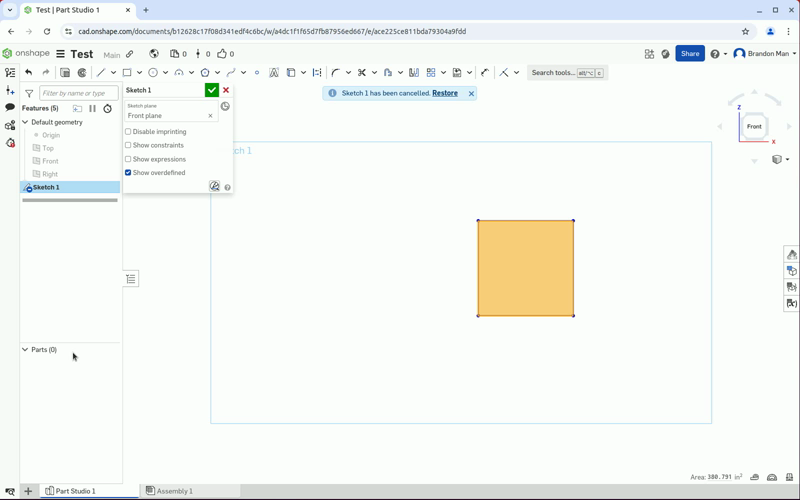
key(shift+e)
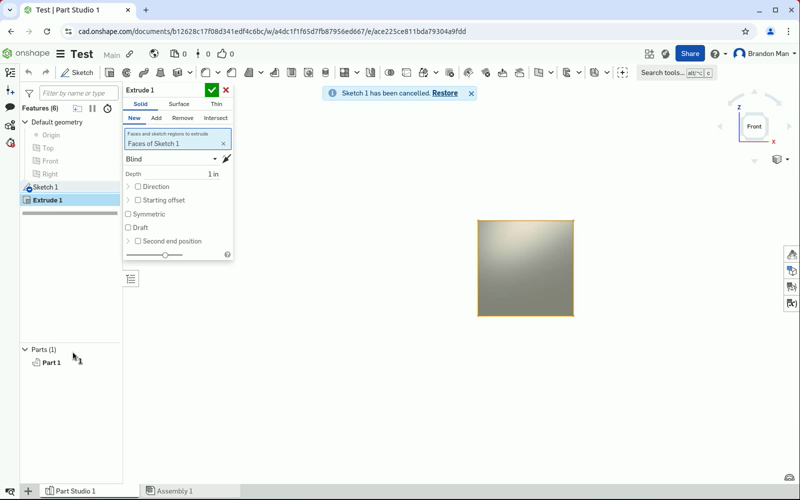
mouse_move(143, 106)
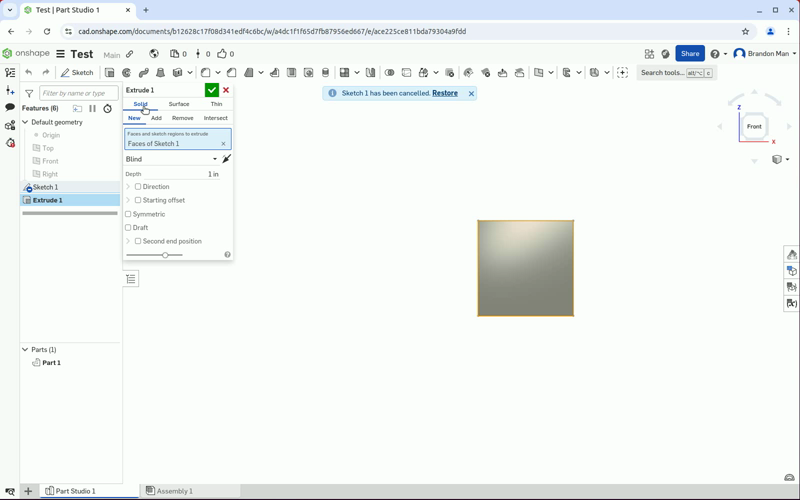
click(143, 106)
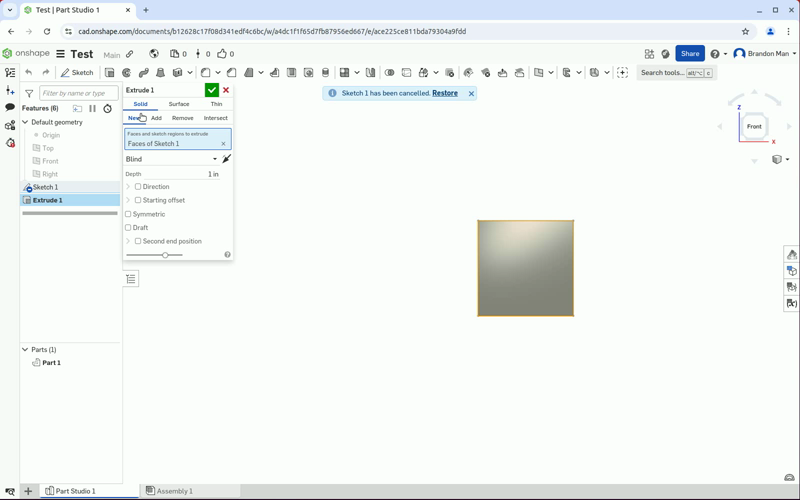
mouse_move(137, 120)
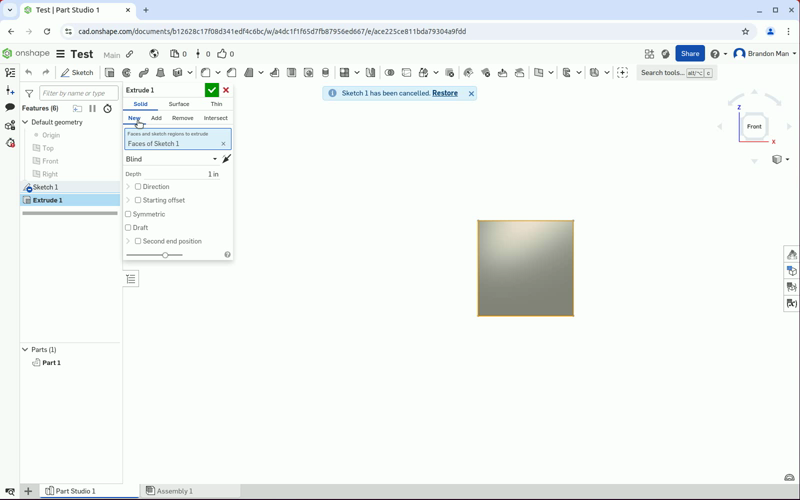
click(137, 120)
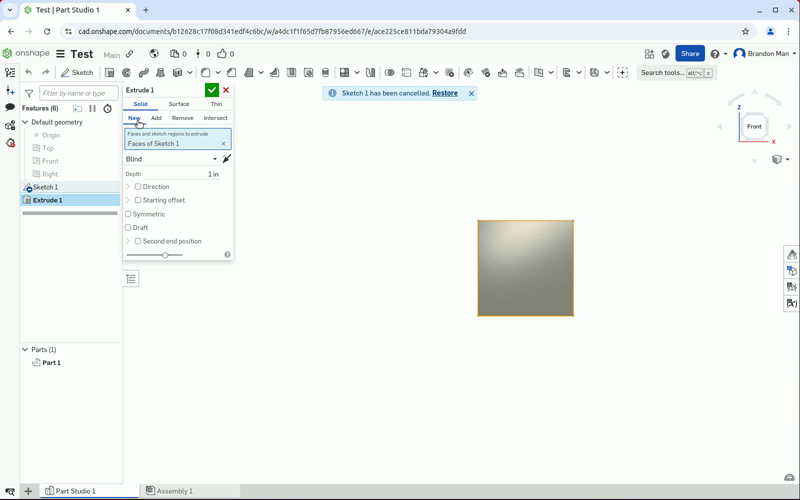
key(tab, 4)
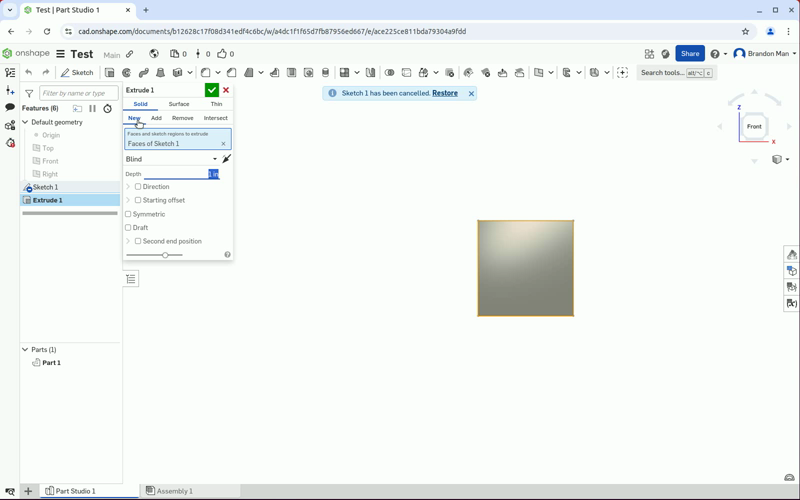
text(19.498)
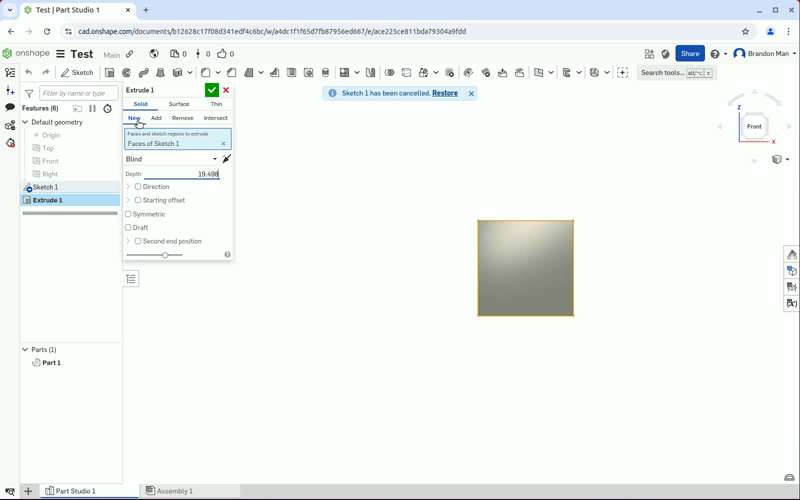
key(enter)
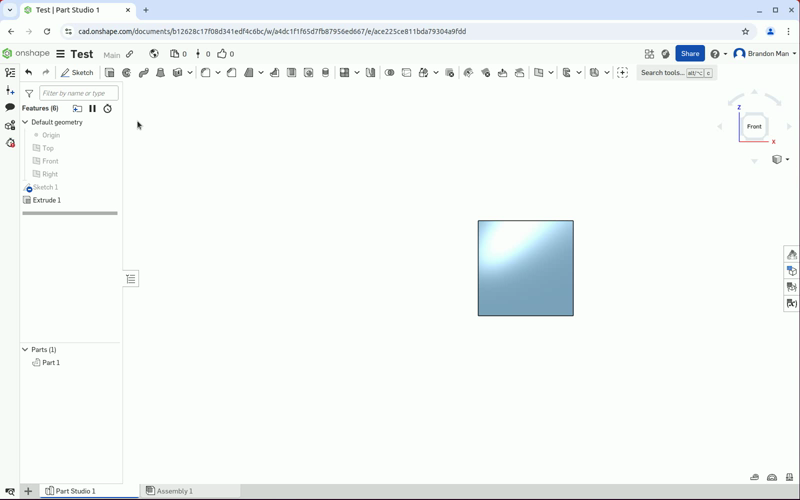
key(shift+h)
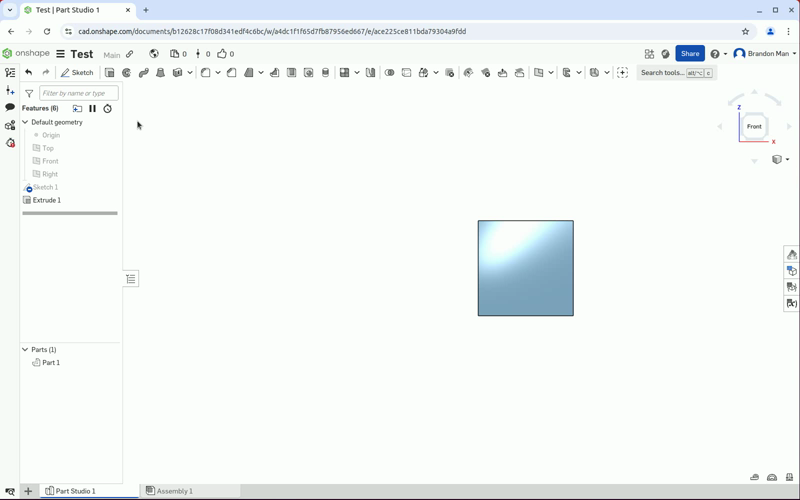
key(shift+h)
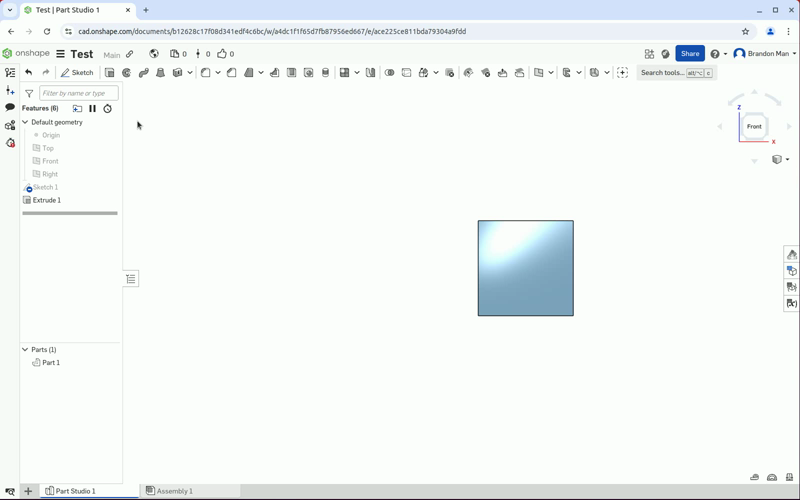
mouse_move(73, 189)
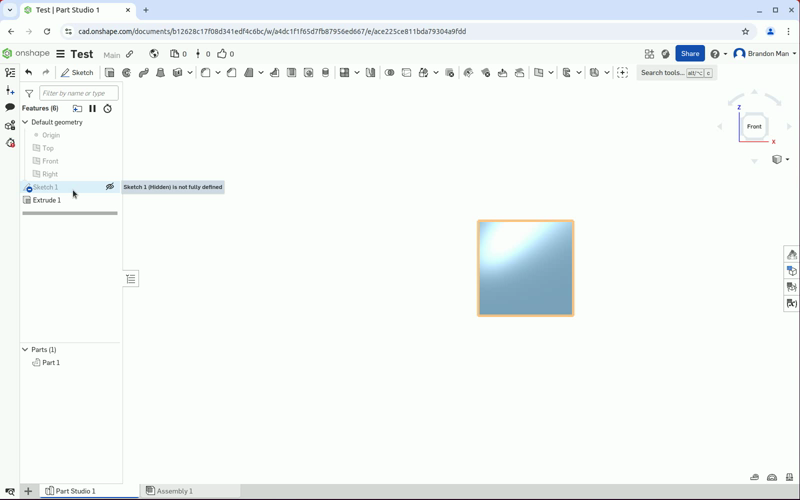
click(73, 189)
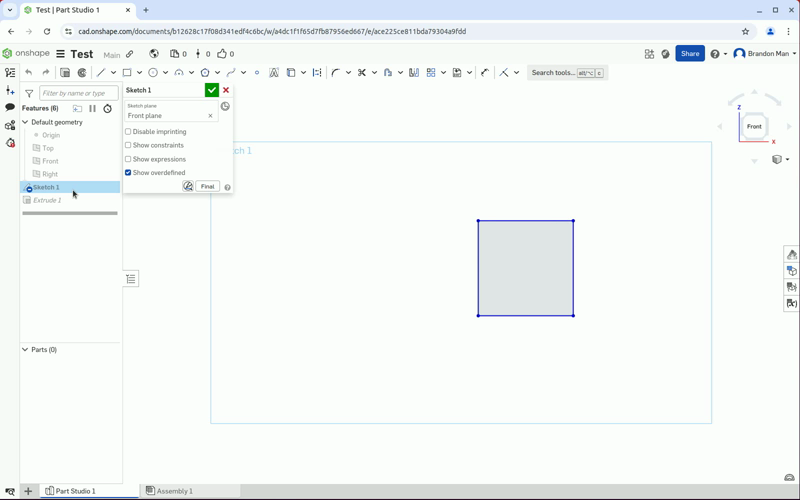
mouse_move(229, 92)
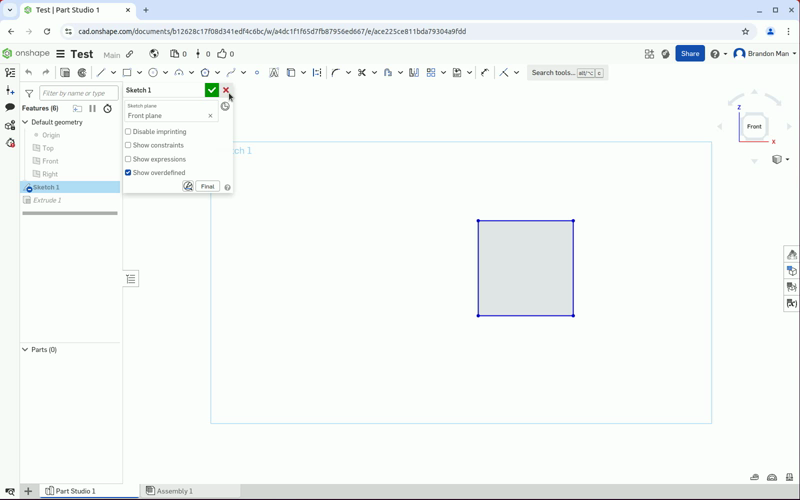
click(229, 92)
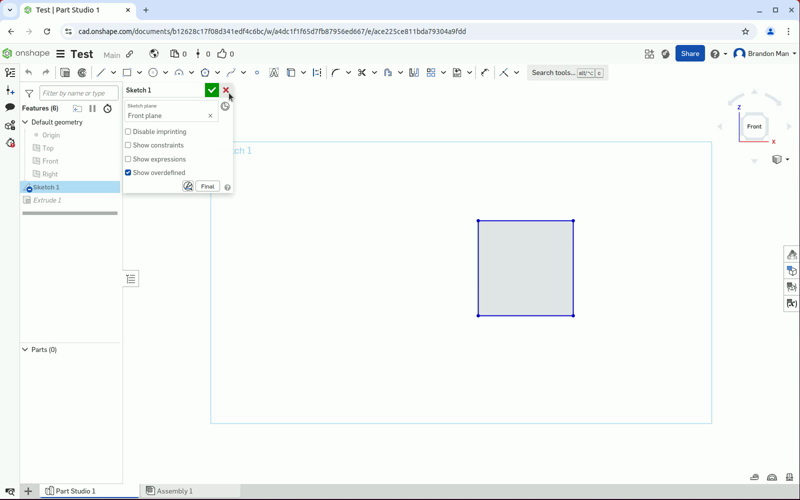
key(shift+s)
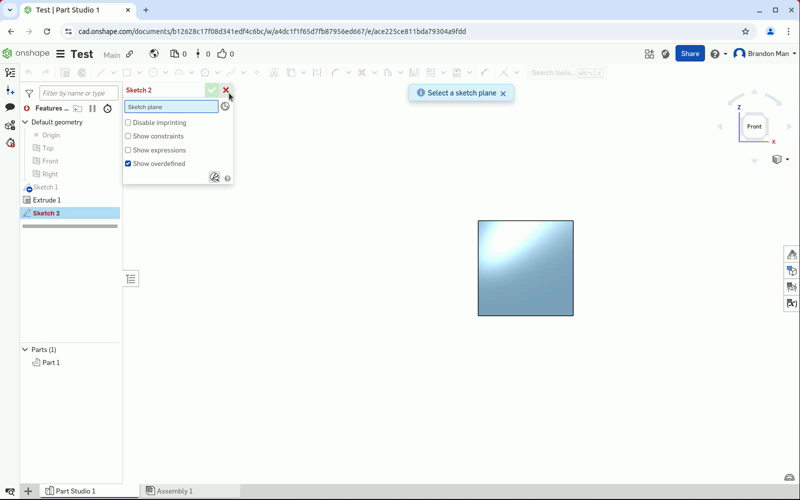
mouse_move(73, 163)
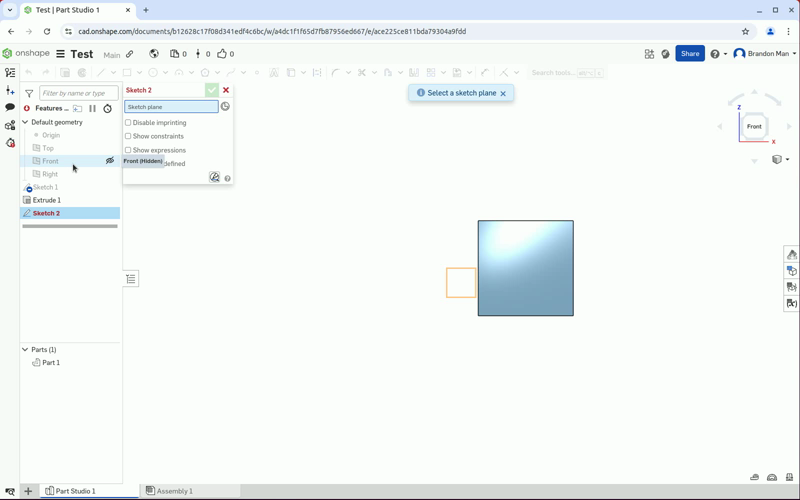
click(73, 163)
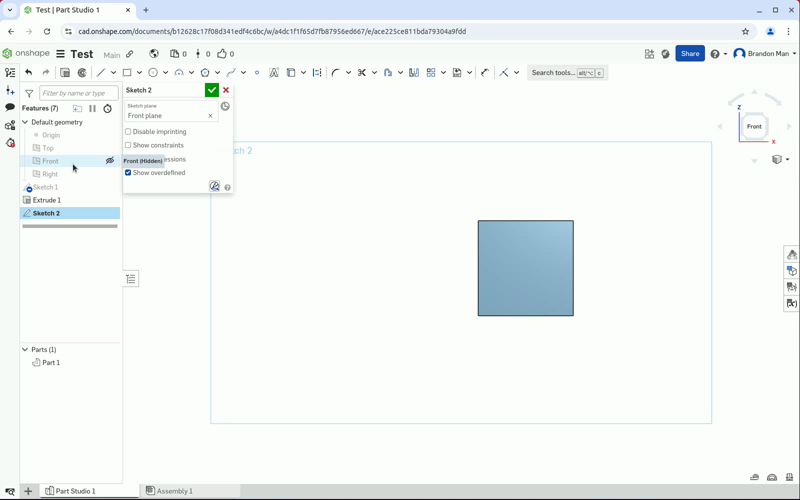
mouse_move(73, 352)
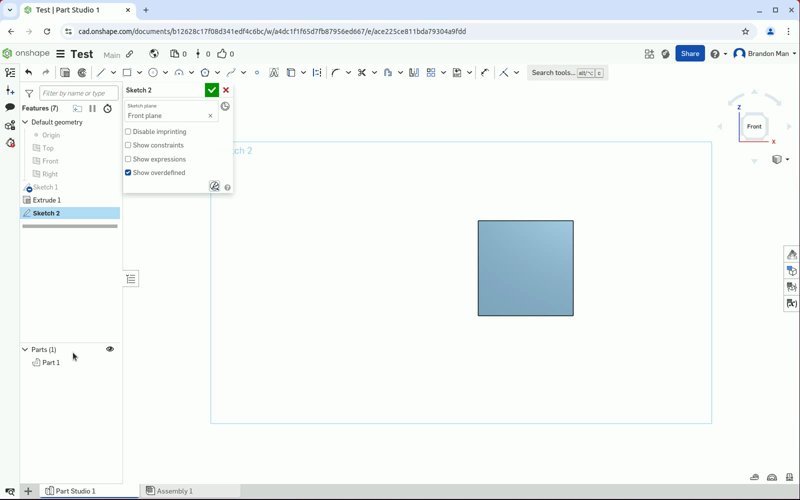
key(y)
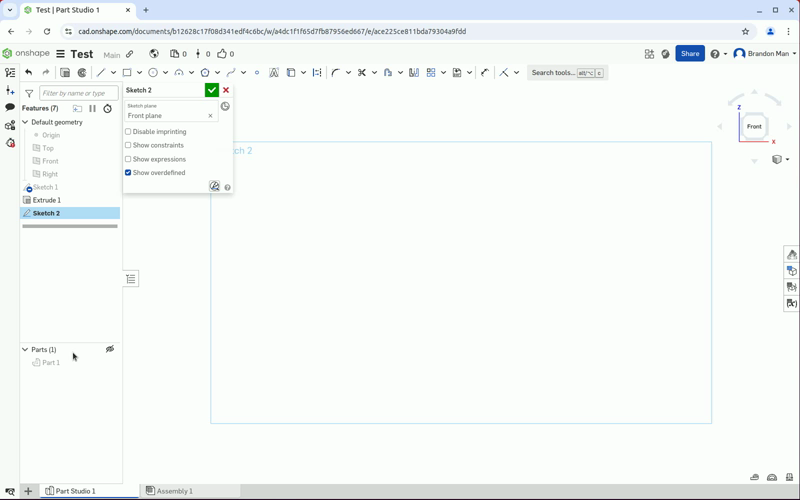
key(l)
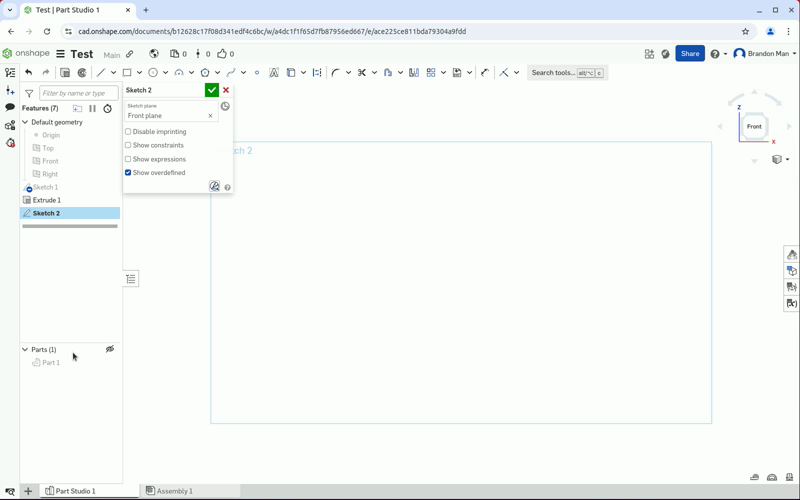
key_down(shift)
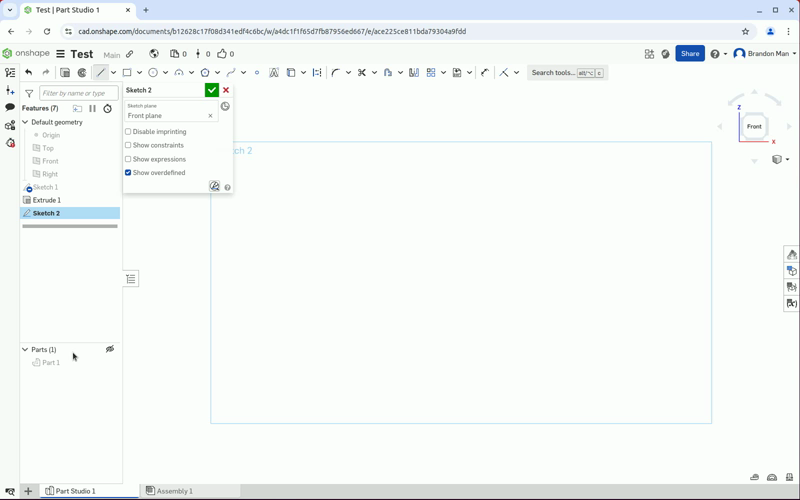
mouse_move(511, 270)
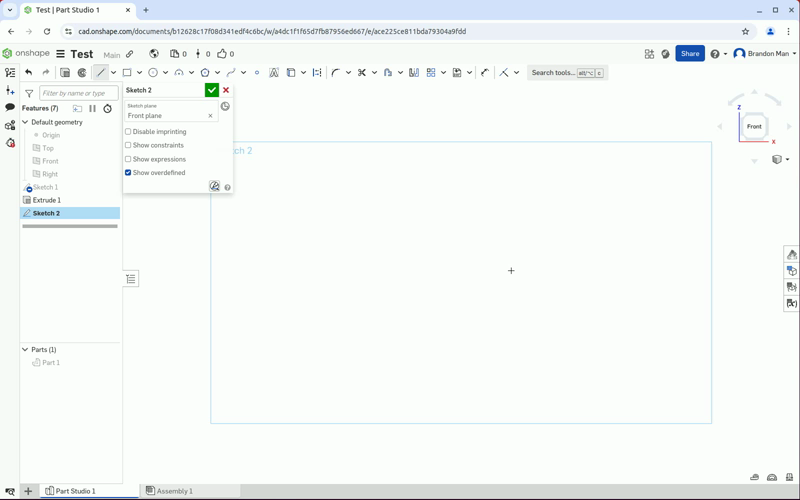
click(511, 270)
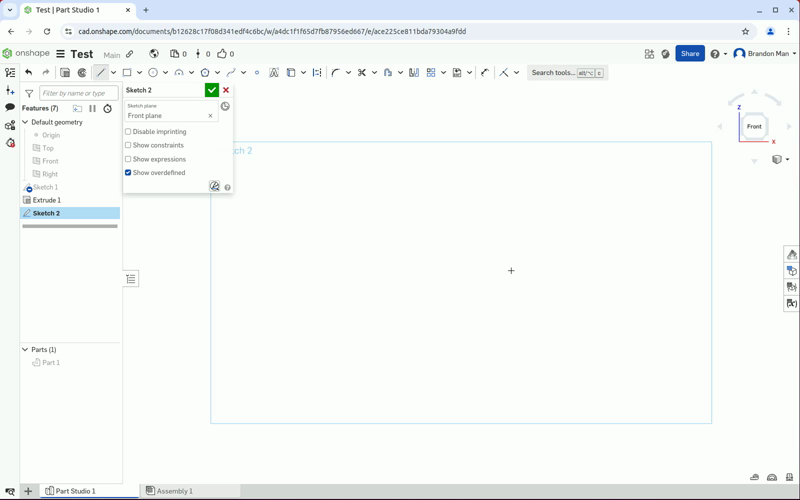
key_up(shift)
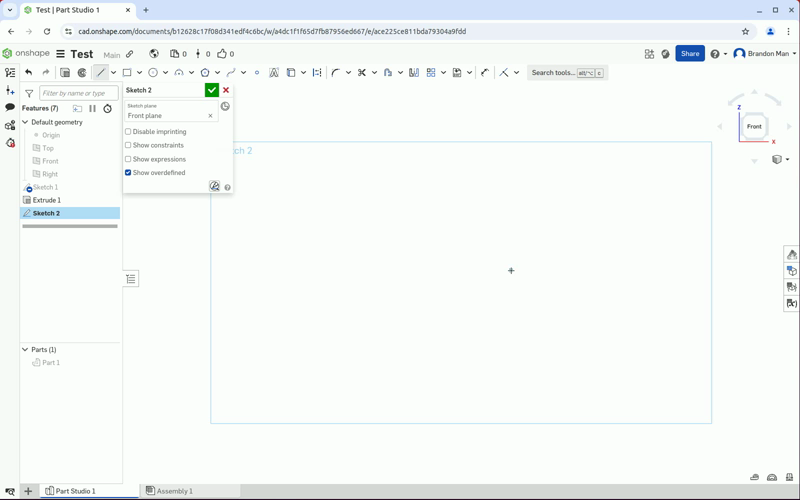
key_down(shift)
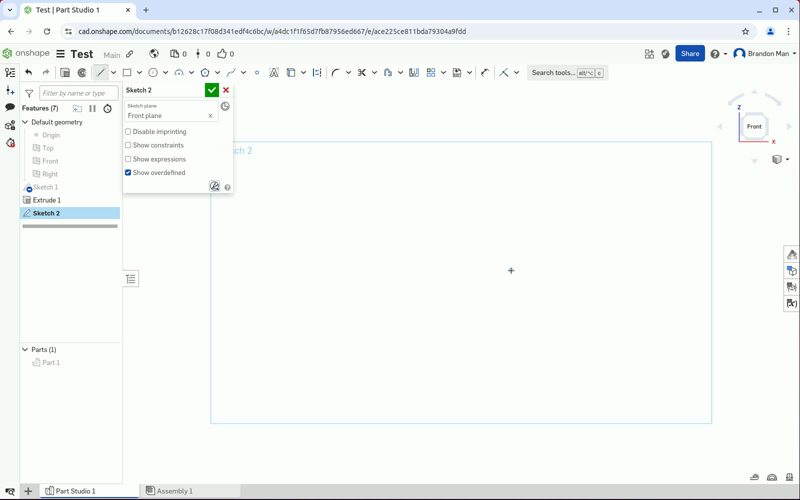
mouse_move(573, 270)
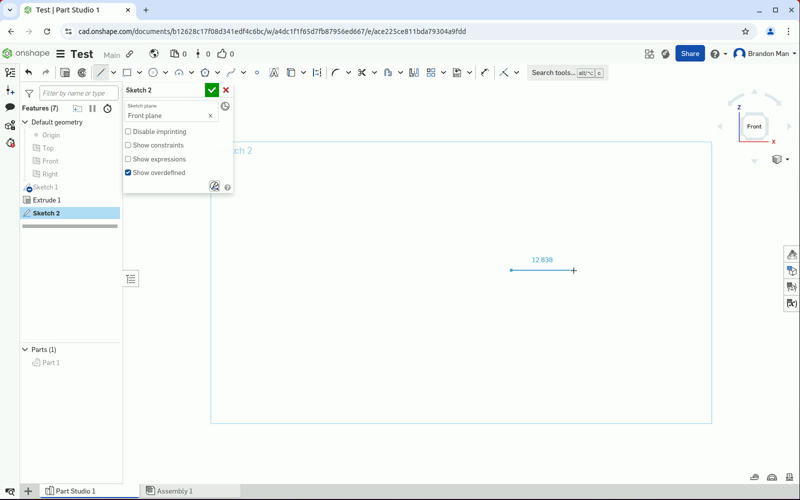
click(573, 270)
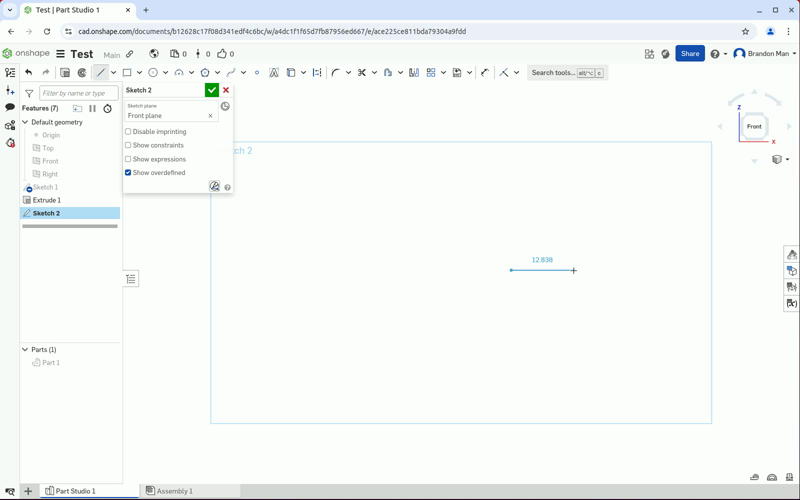
key_up(shift)
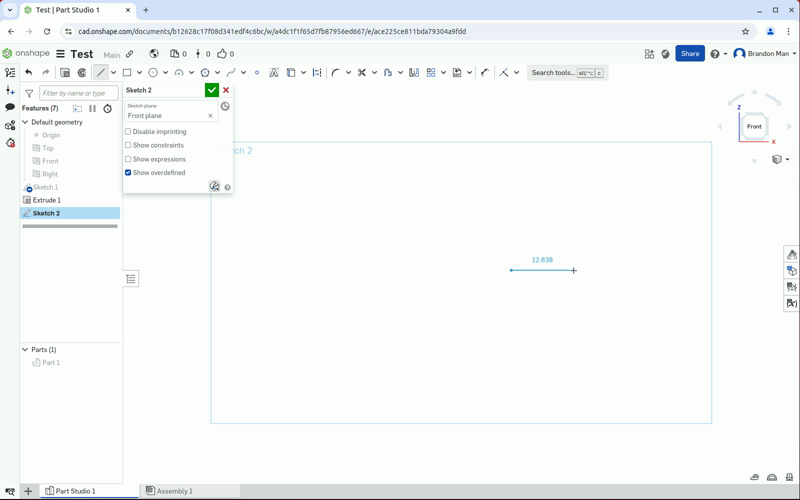
key_down(shift)
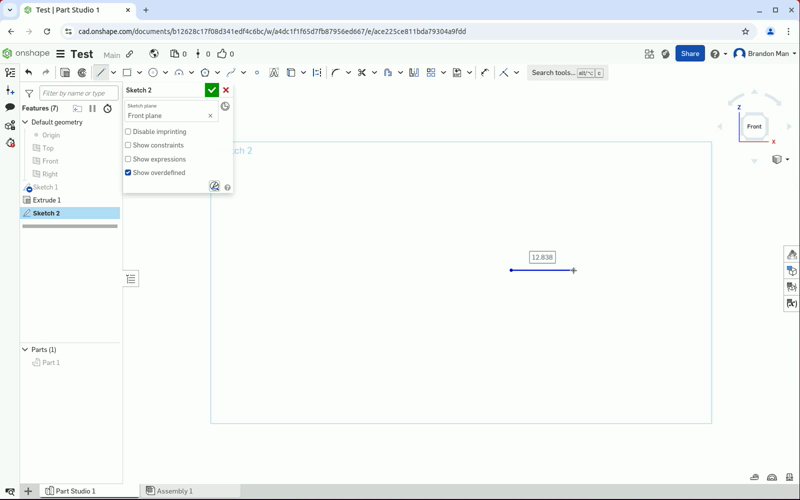
mouse_move(589, 270)
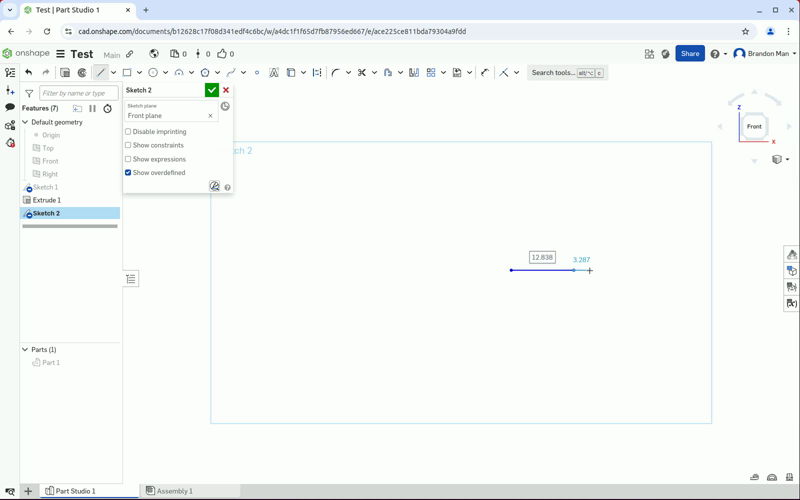
mouse_move(573, 219)
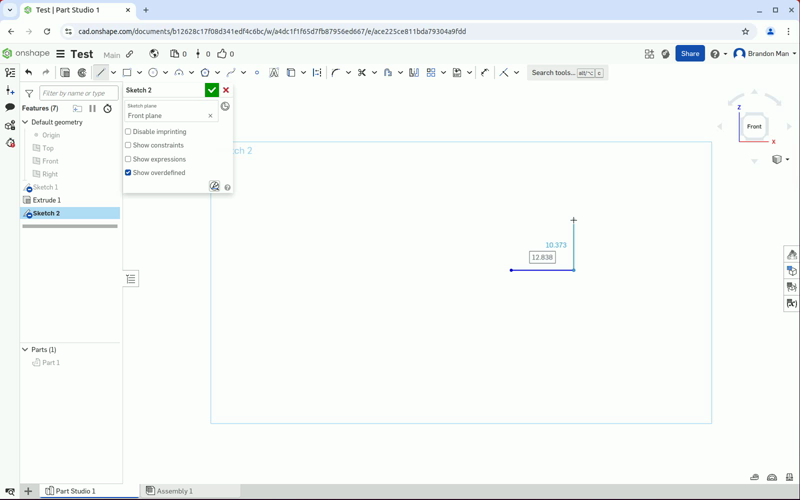
click(573, 219)
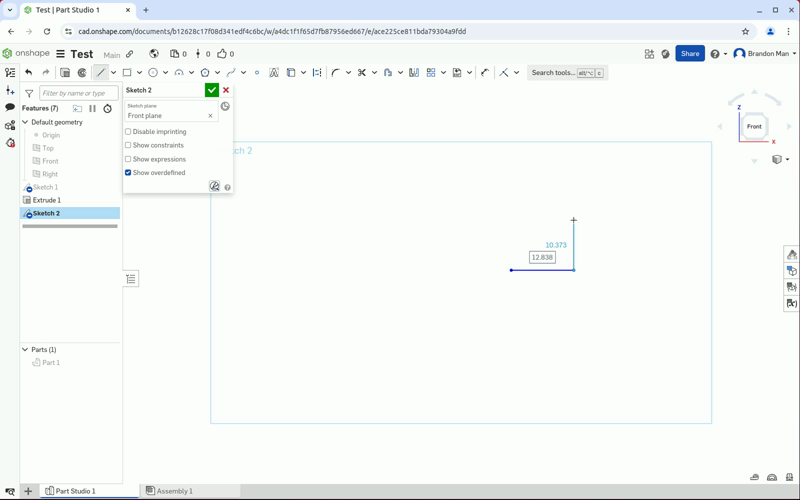
key_up(shift)
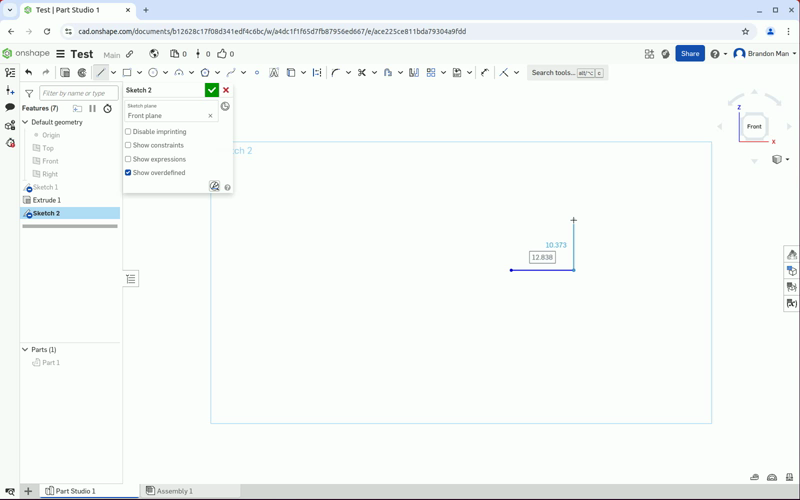
key_down(shift)
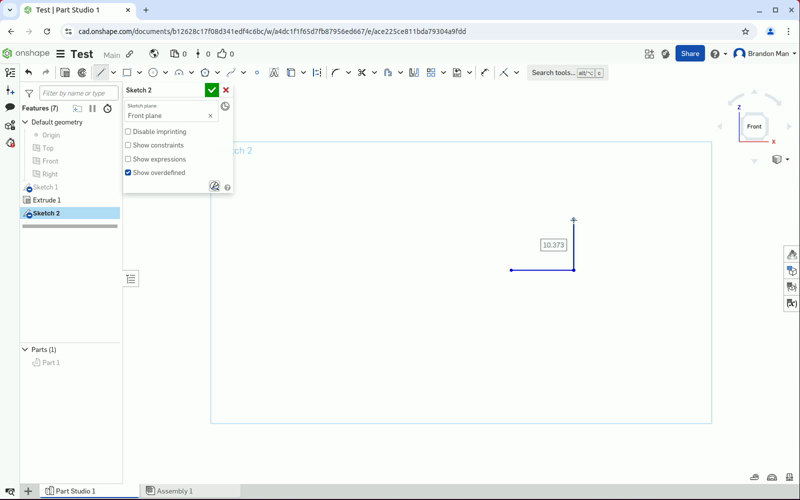
mouse_move(511, 219)
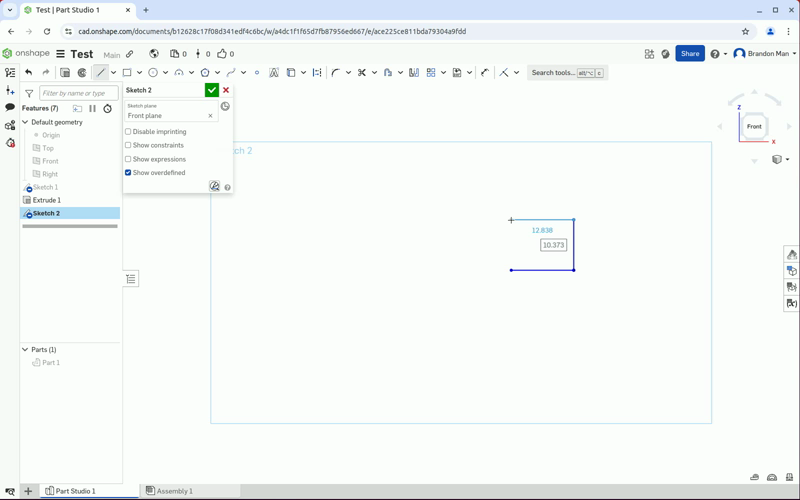
click(511, 219)
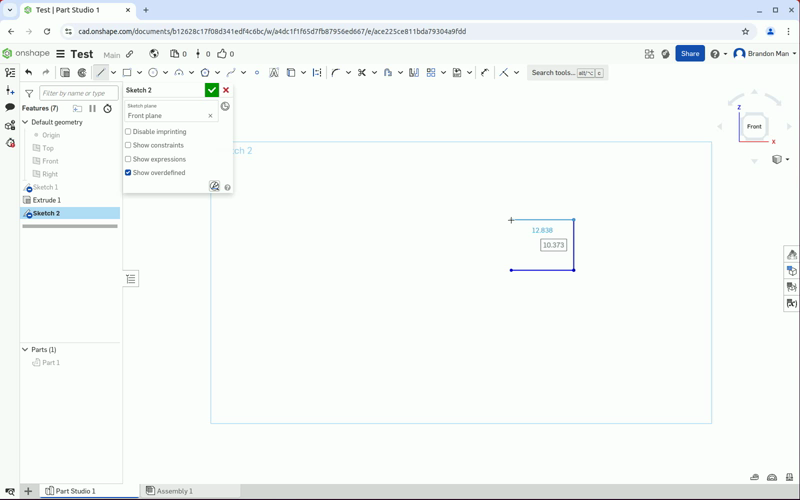
key_up(shift)
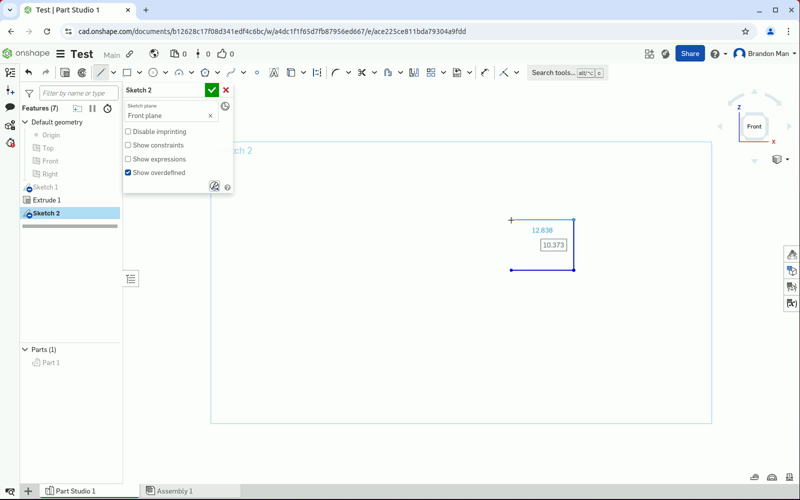
mouse_move(541, 219)
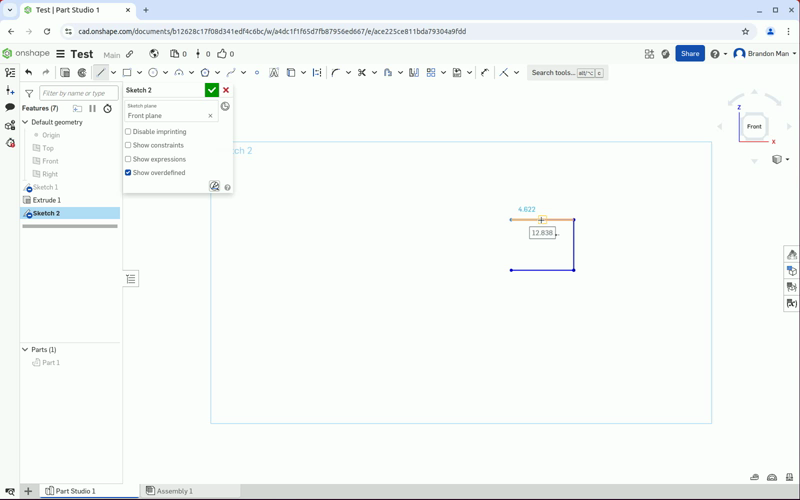
key_down(shift)
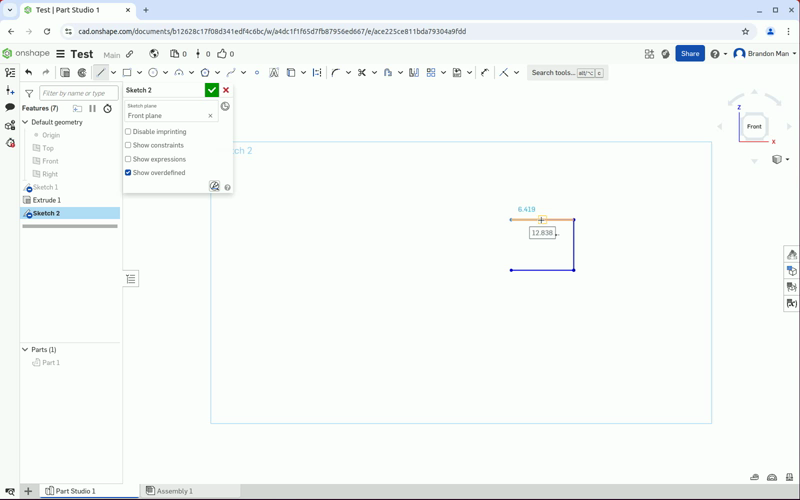
mouse_move(511, 270)
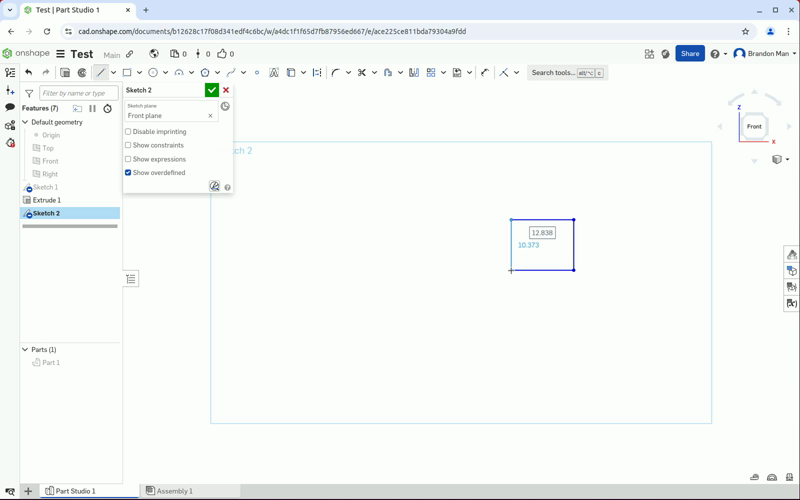
key_up(shift)
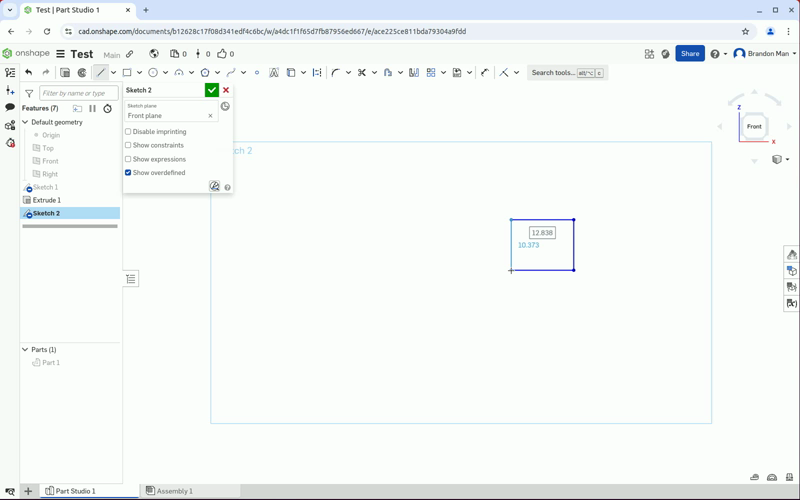
click(511, 270)
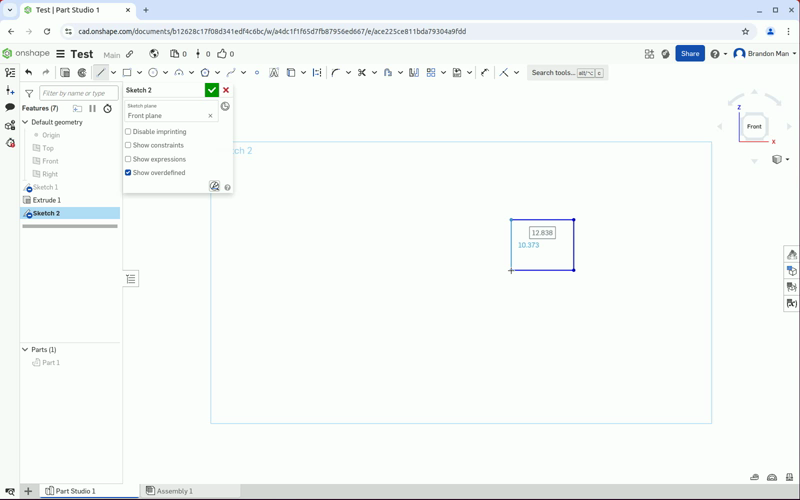
key(esc)
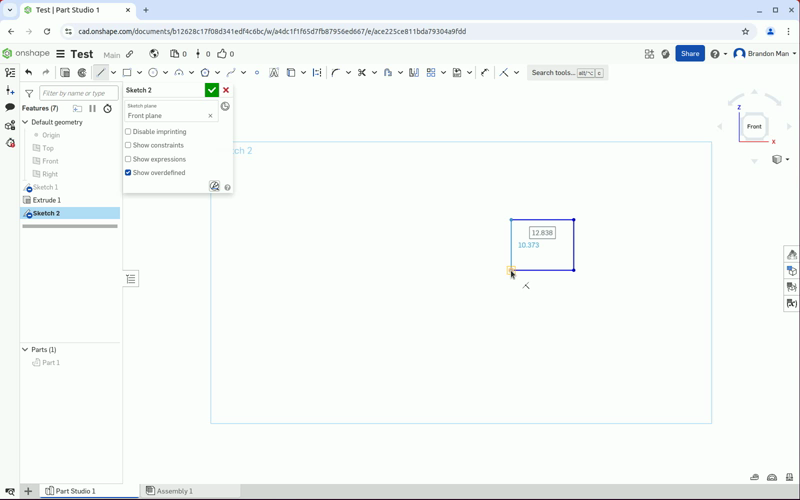
mouse_move(552, 258)
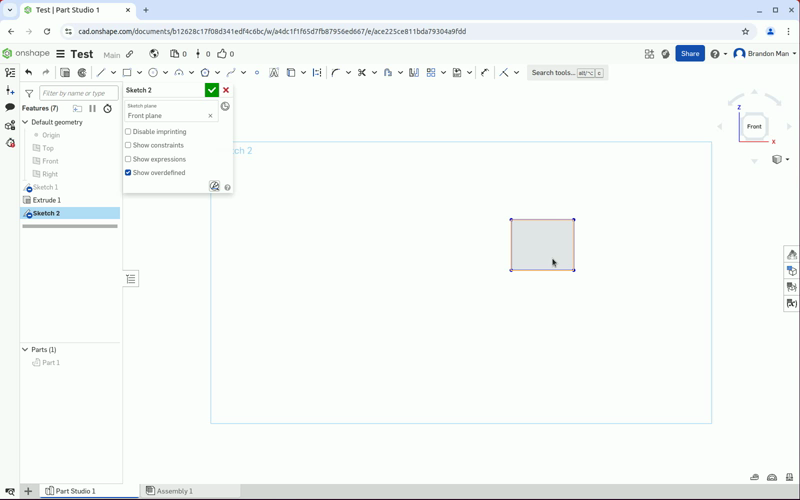
click(552, 258)
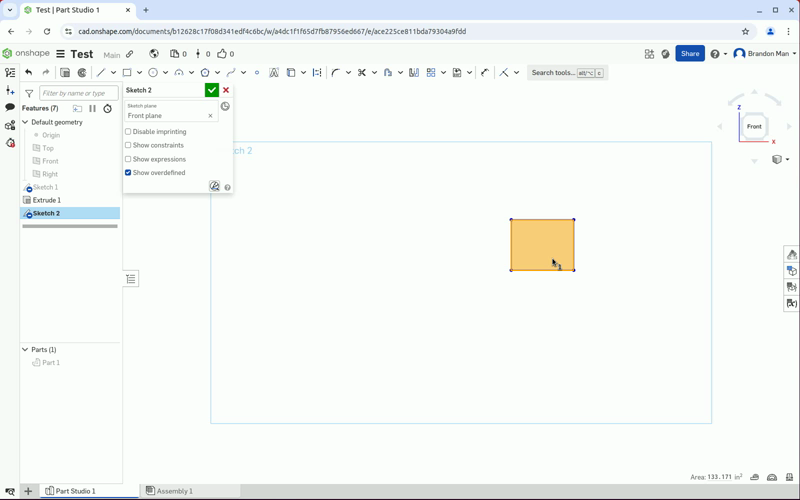
mouse_move(73, 352)
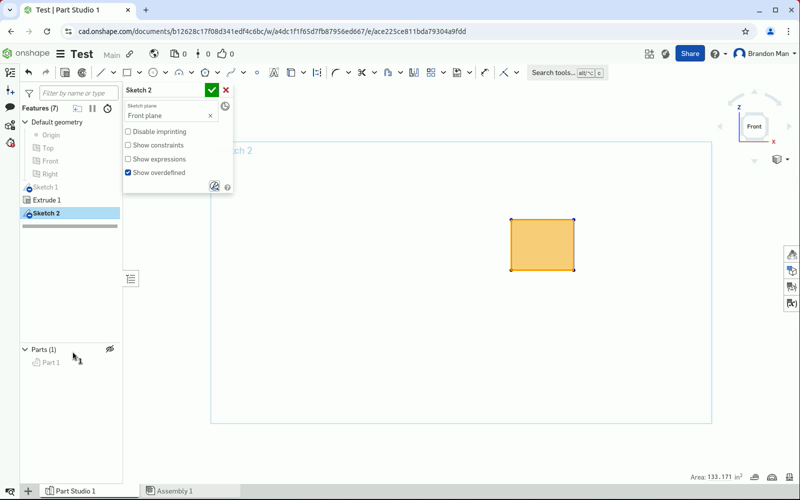
key(shift+y)
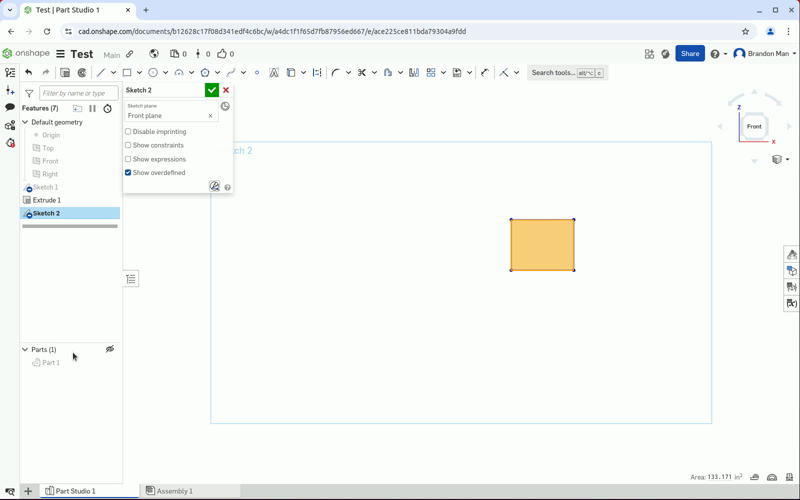
key(shift+e)
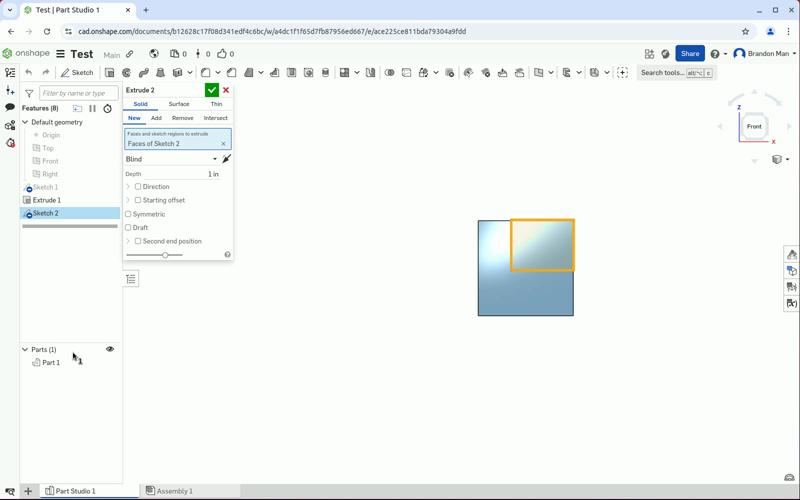
mouse_move(143, 106)
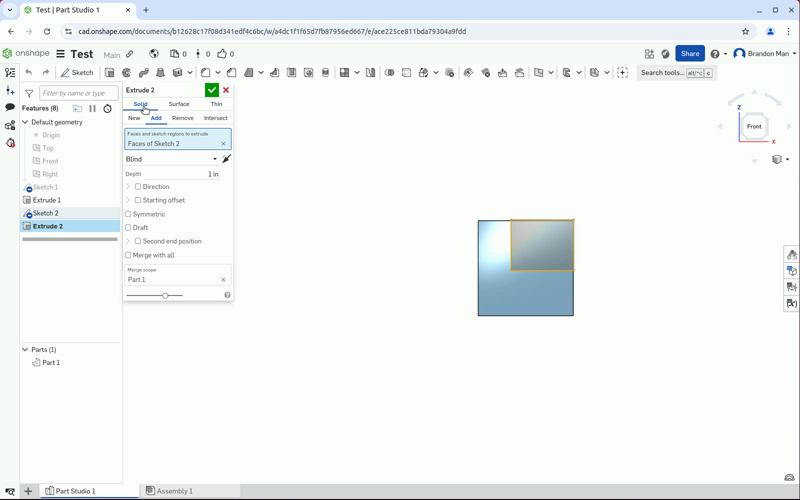
click(143, 106)
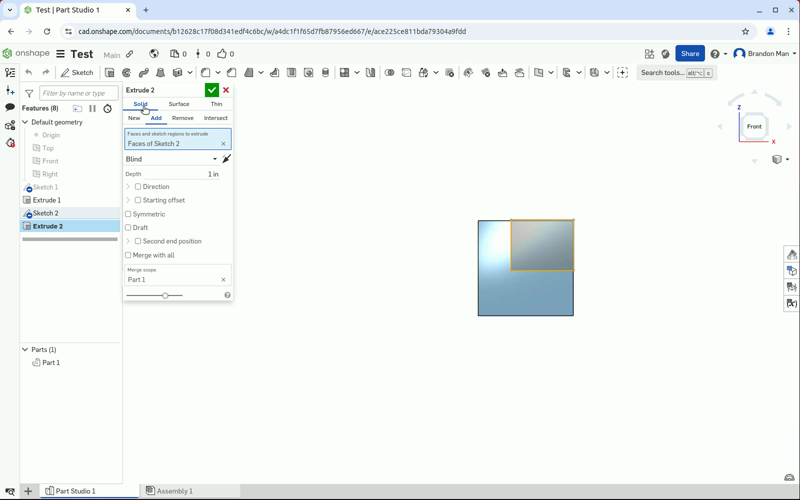
mouse_move(186, 120)
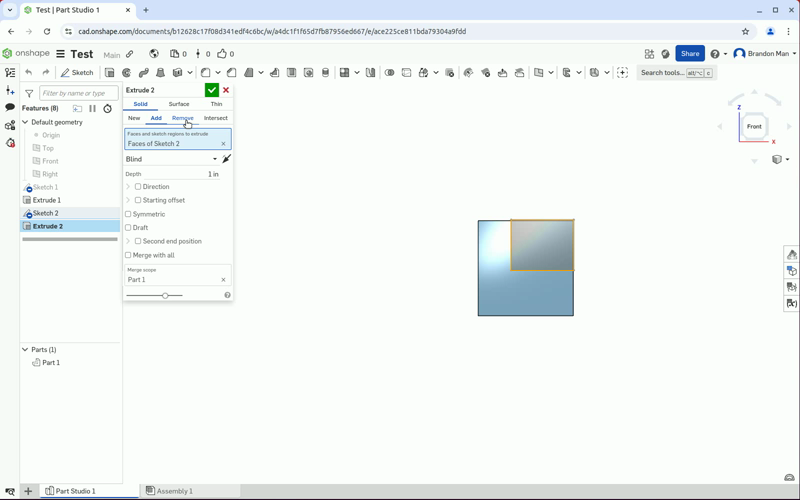
click(186, 120)
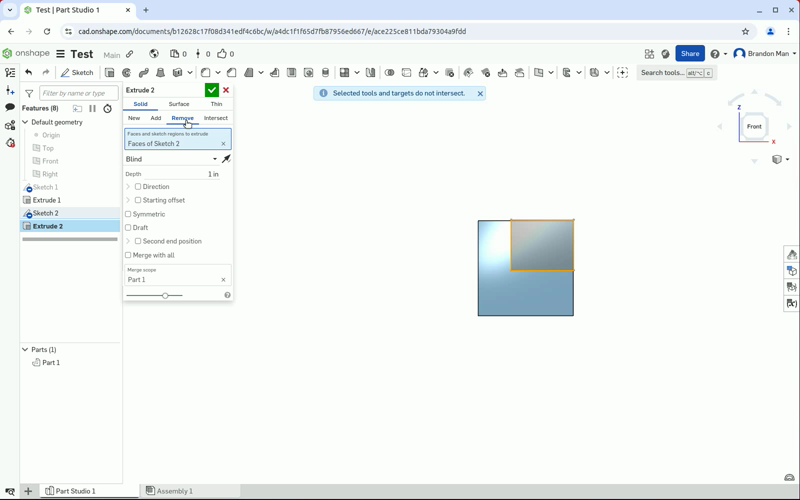
key(tab, 4)
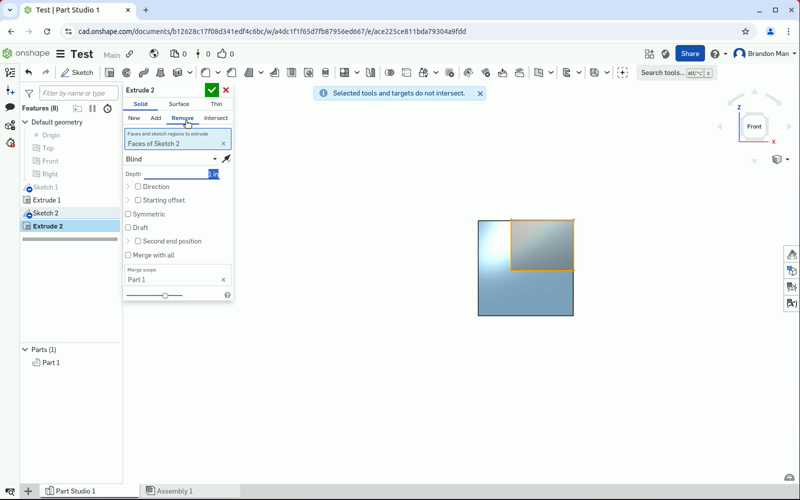
text(9.869)
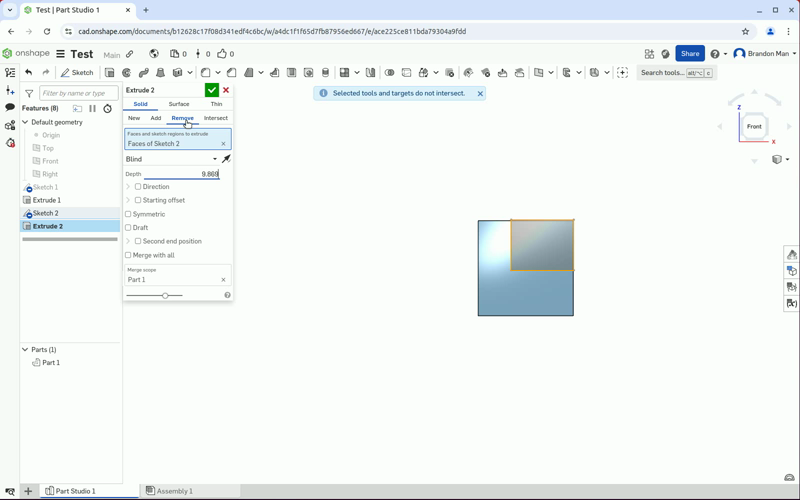
key(tab, 6)
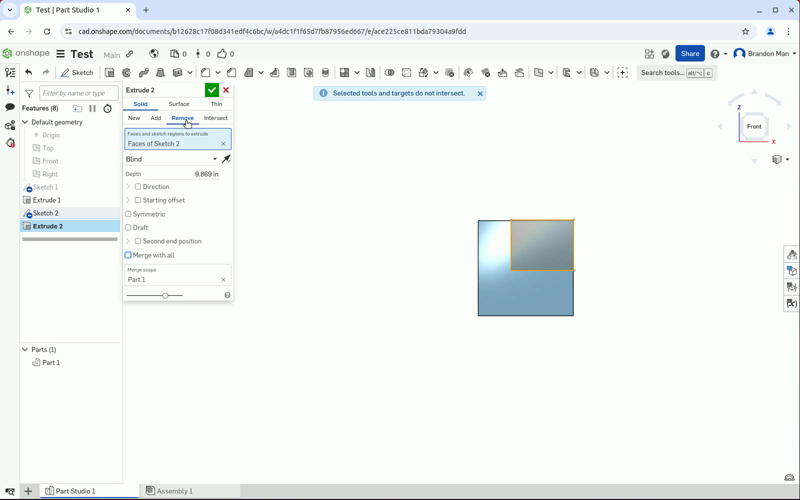
key(space)
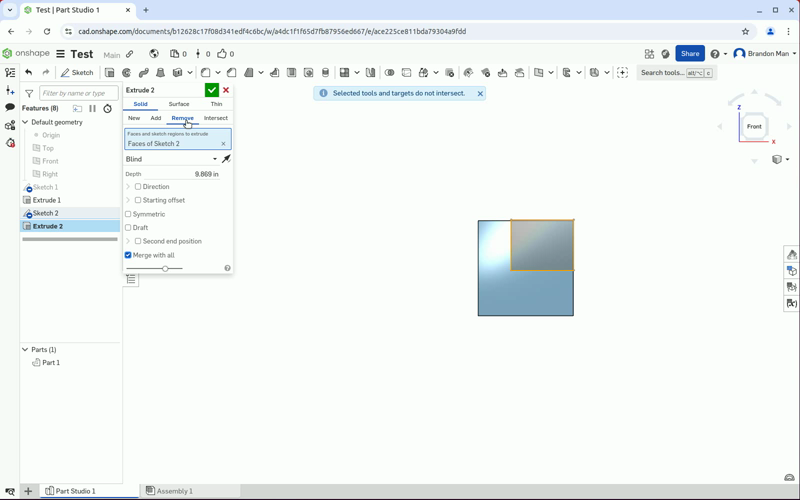
key(enter)
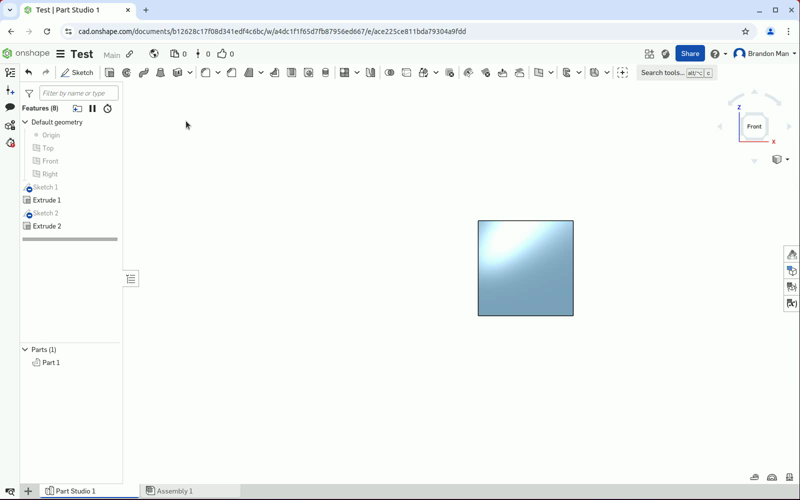
key(shift+h)
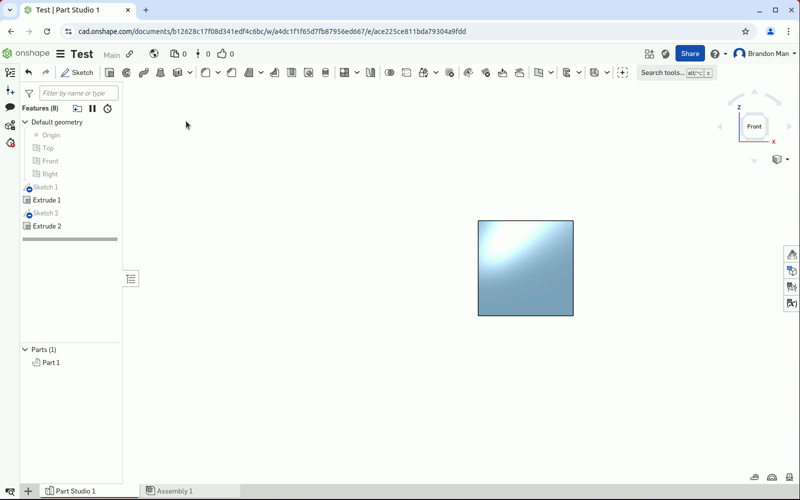
key(shift+h)
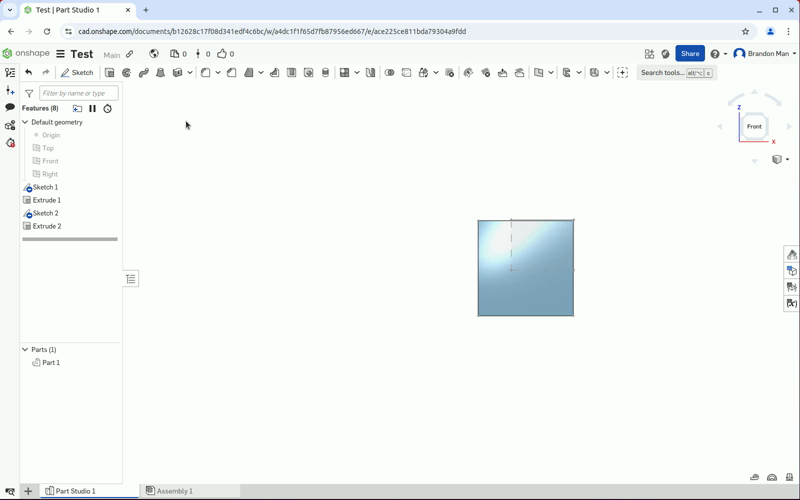
key(shift+7)
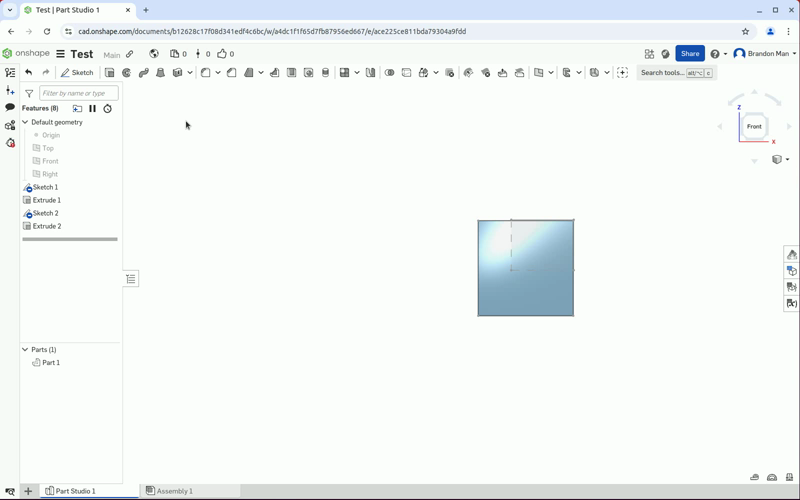
key(left, 2)
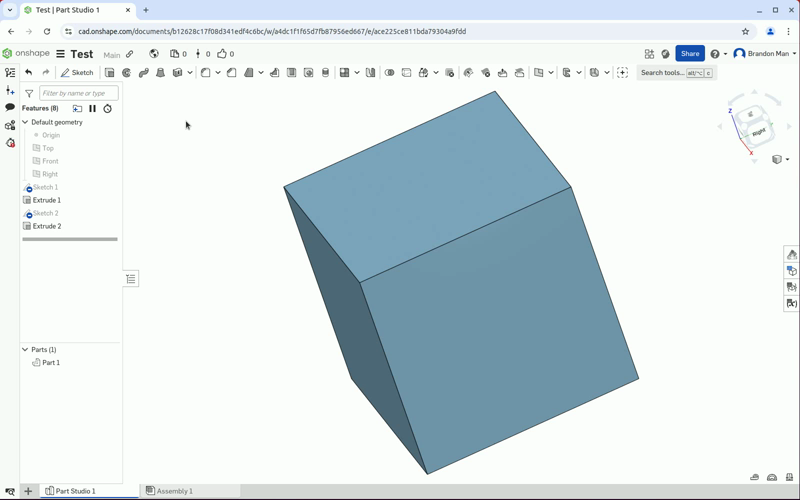
key(down, 2)
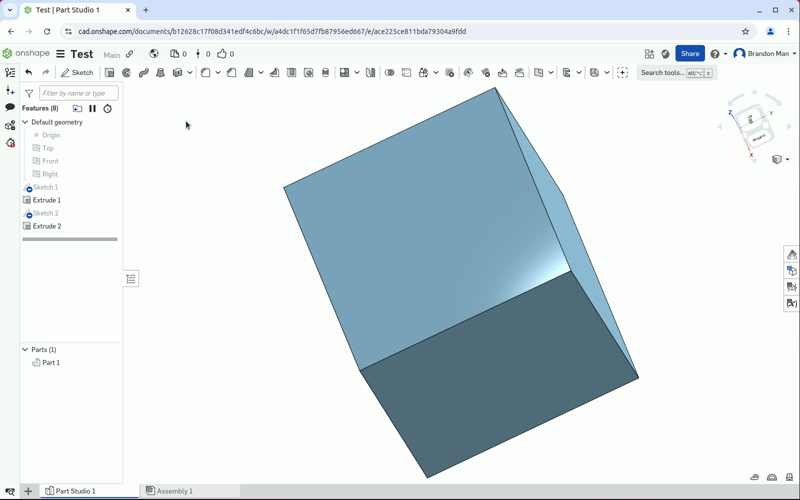
key(up, 2)
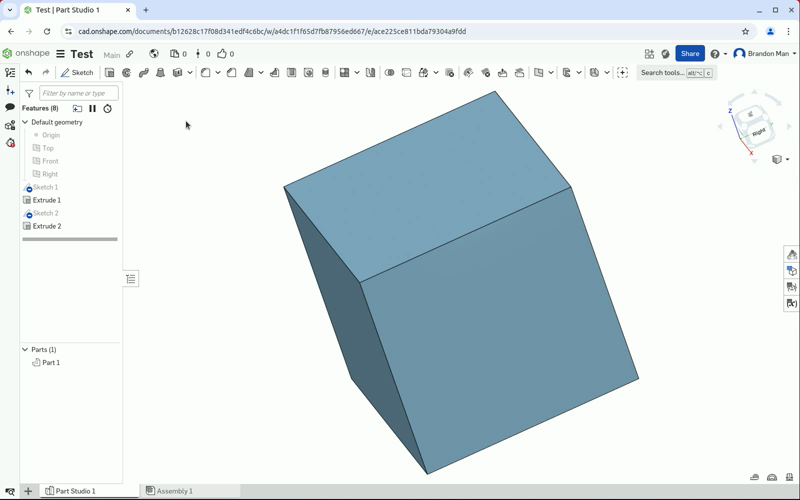
key(right, 2)
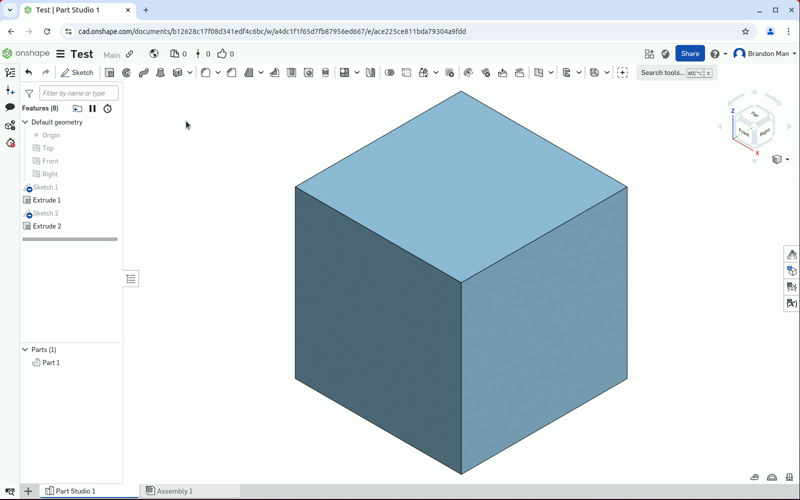
mouse_move(73, 189)
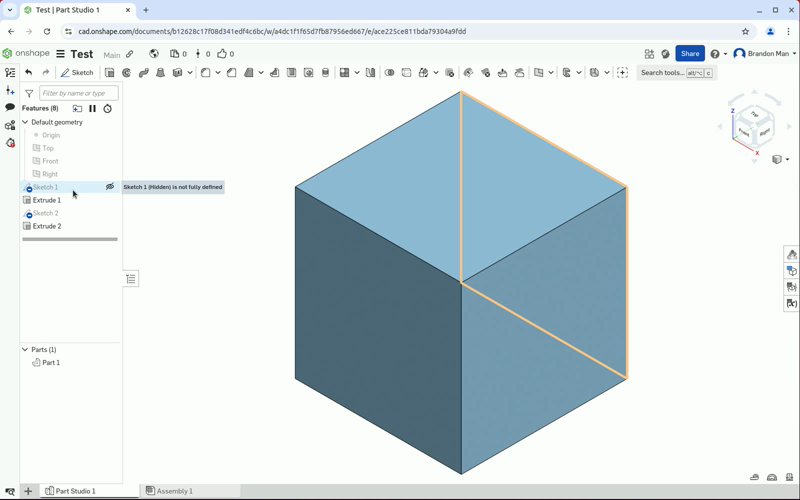
click(73, 189)